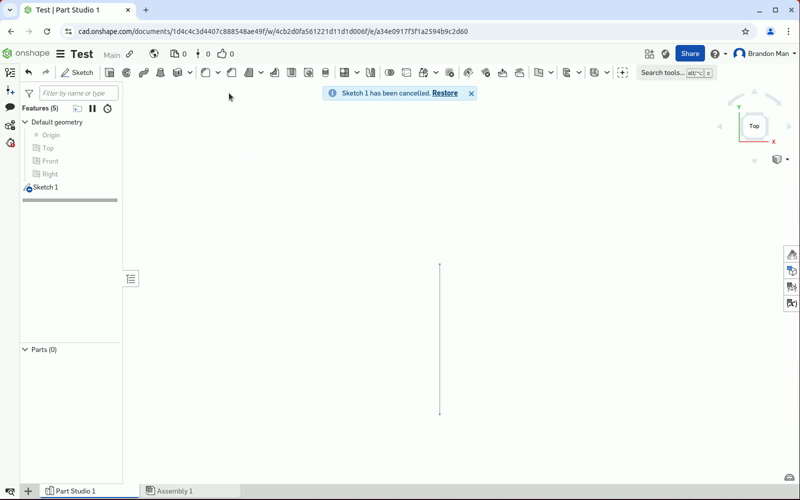
key(shift+h)
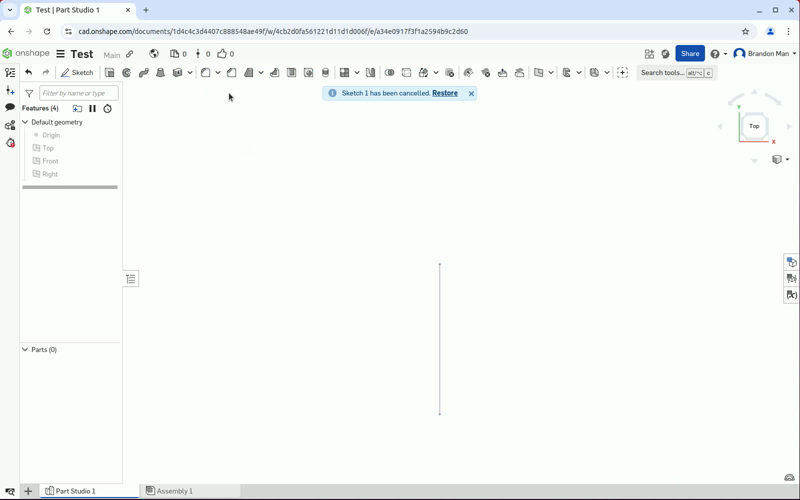
key(shift+s)
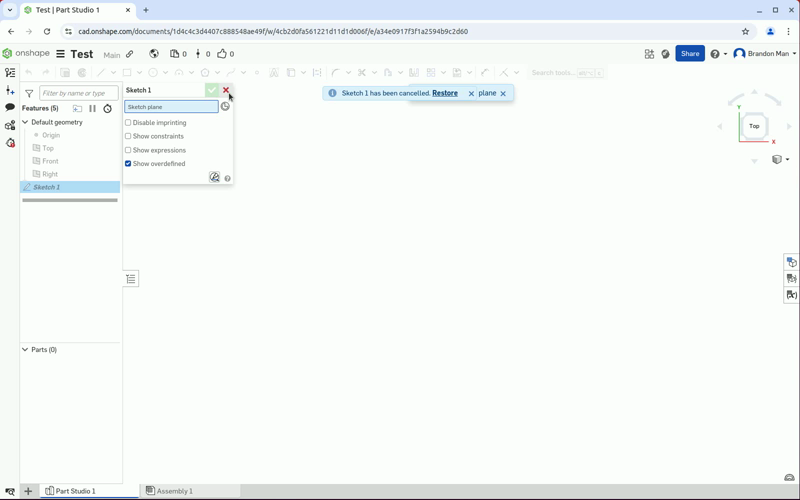
mouse_move(73, 150)
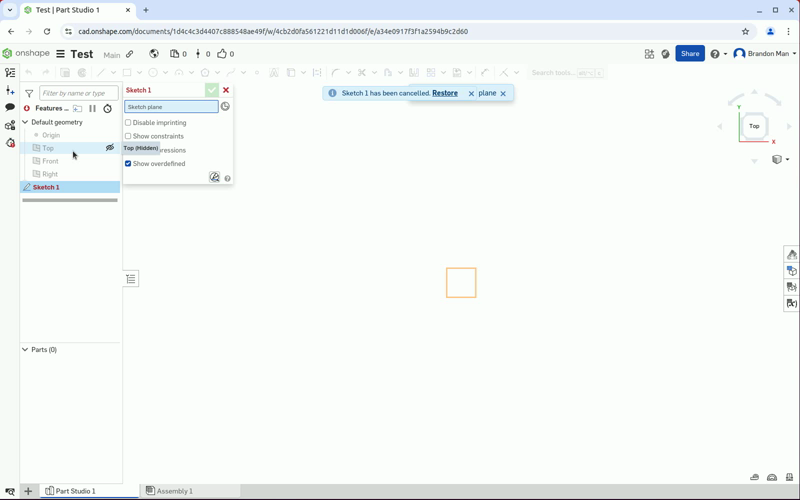
click(73, 150)
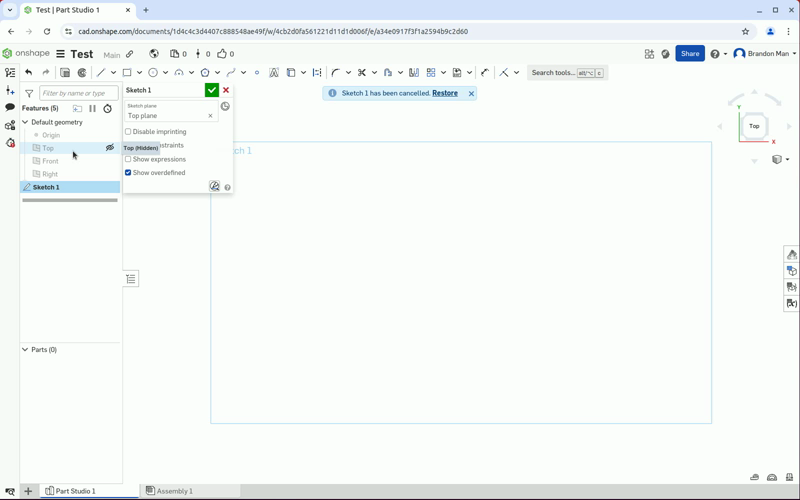
mouse_move(73, 352)
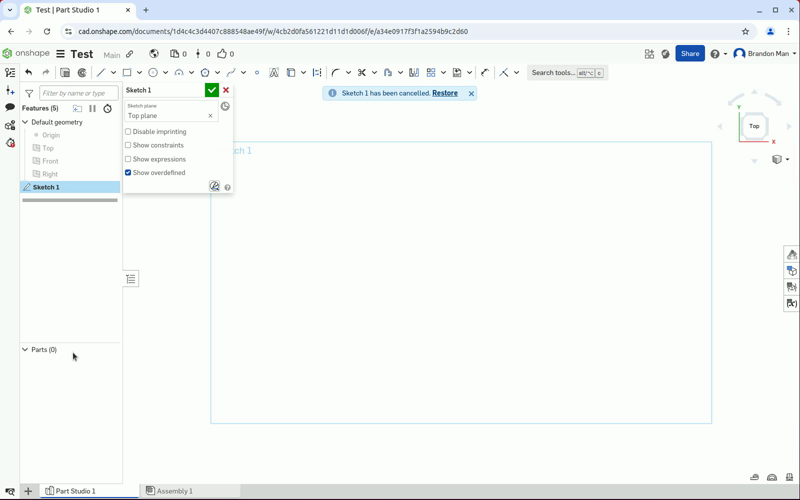
key(y)
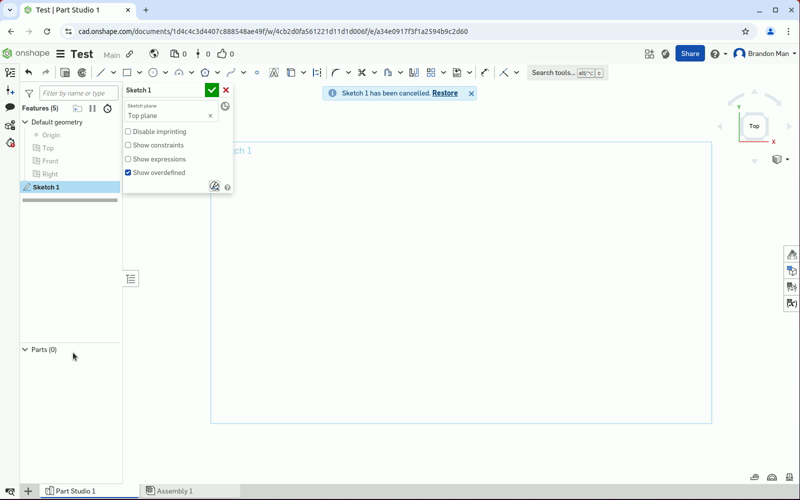
key(c)
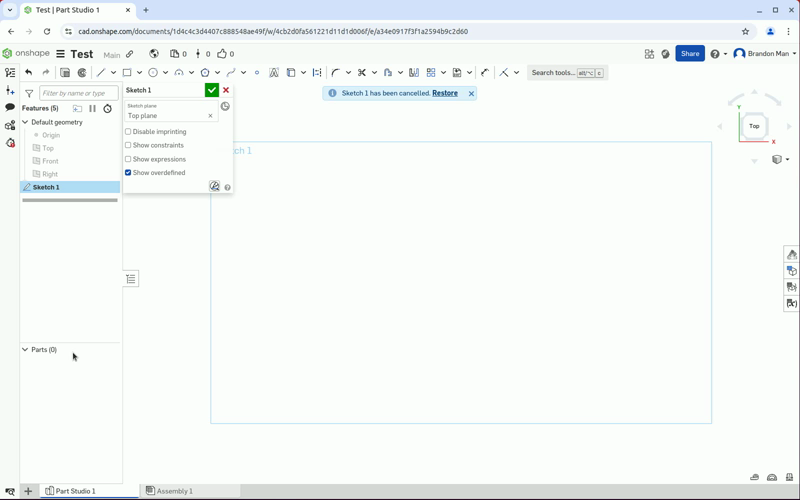
key_down(shift)
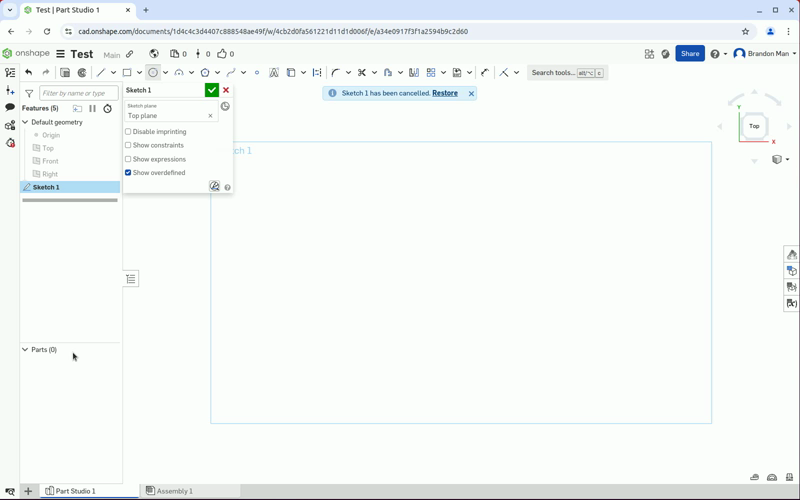
mouse_move(461, 282)
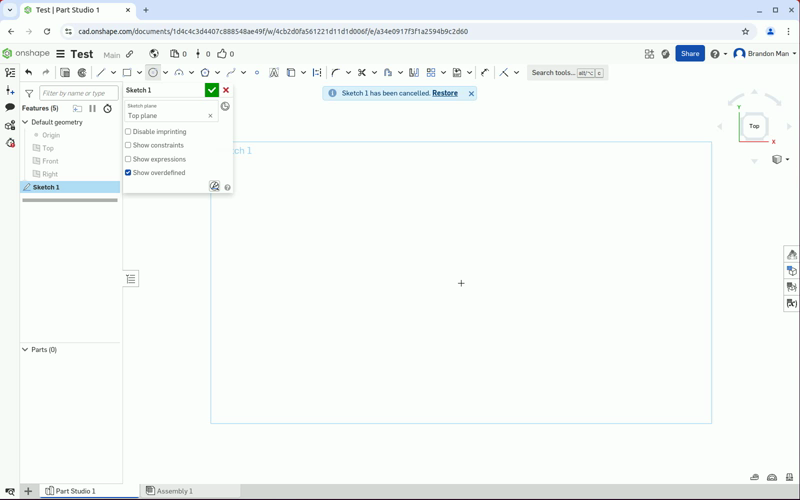
click(461, 282)
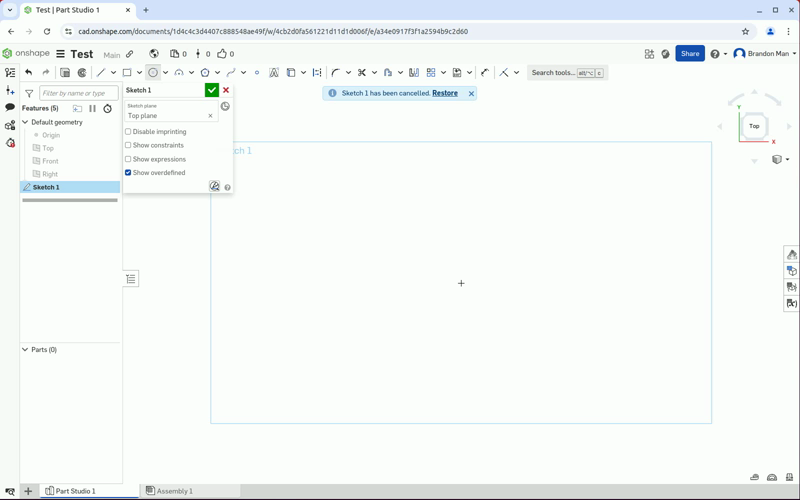
key_up(shift)
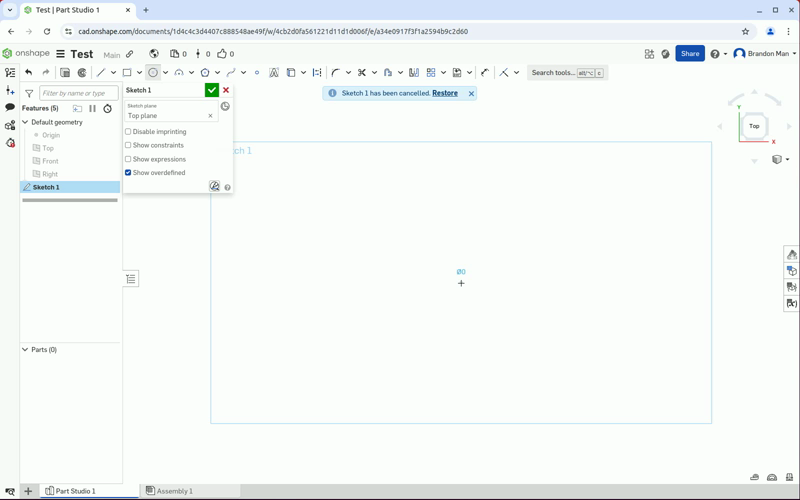
mouse_move(487, 282)
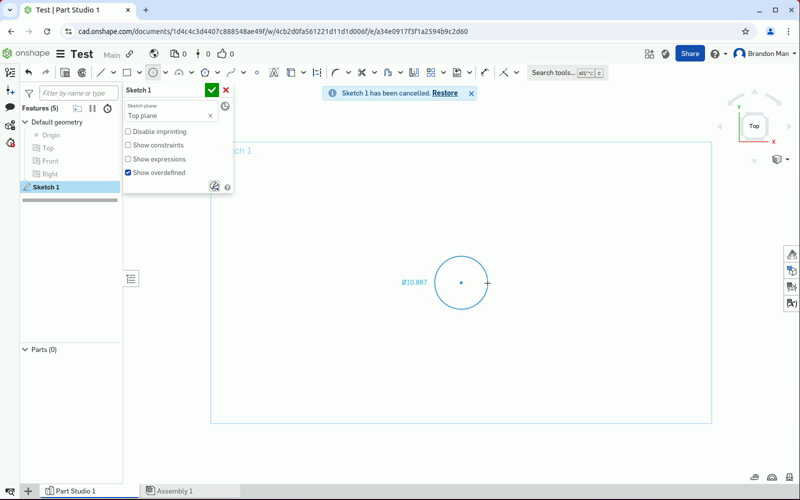
click(487, 282)
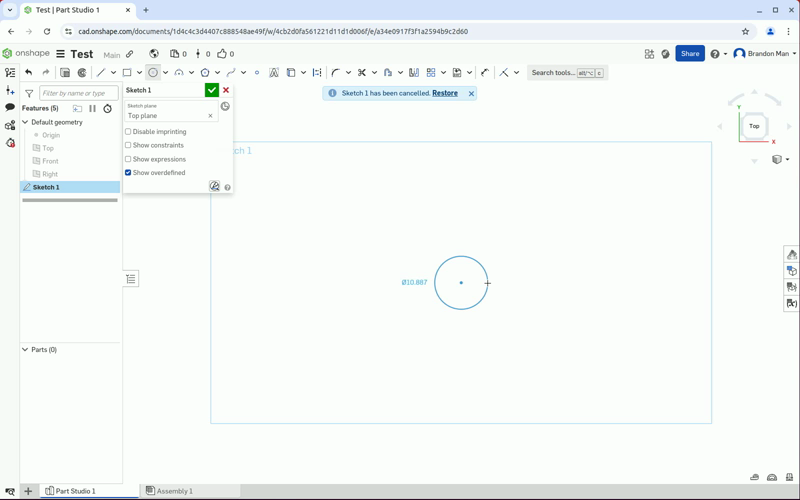
key(esc)
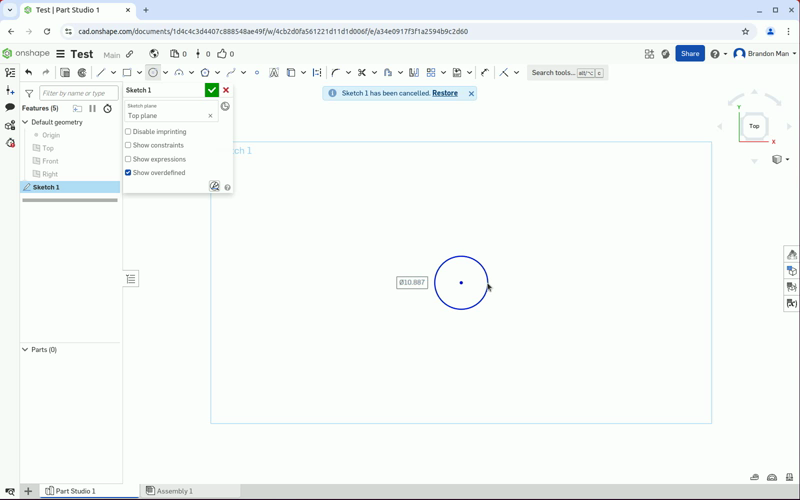
key(c)
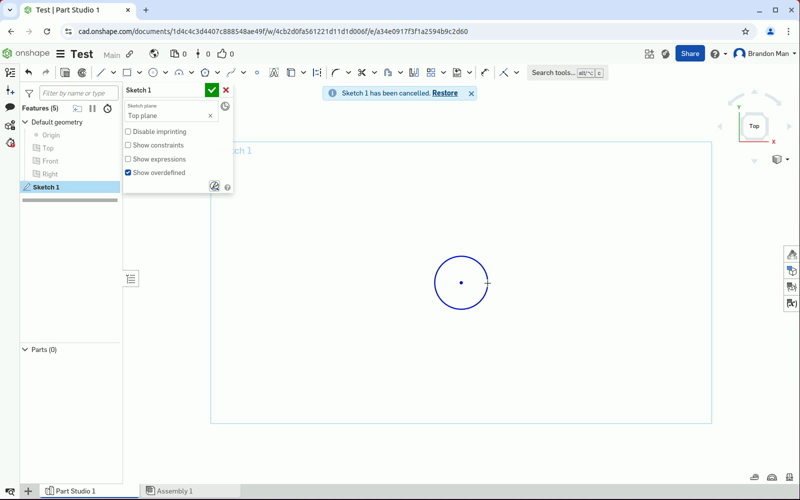
key_down(shift)
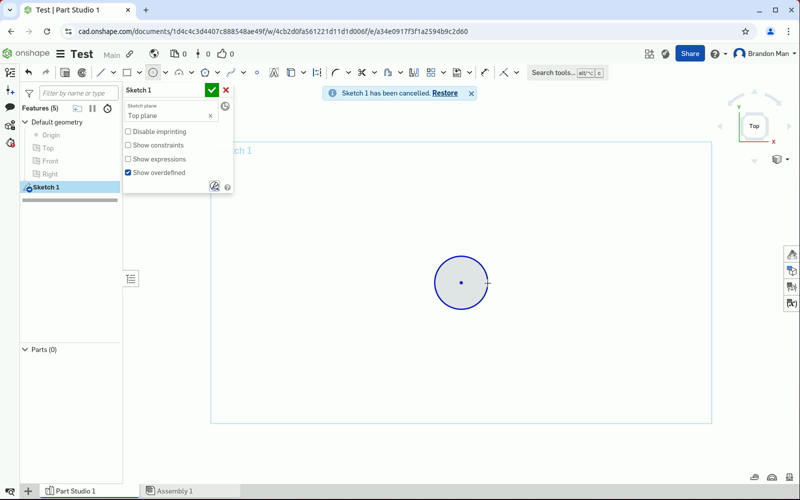
mouse_move(461, 282)
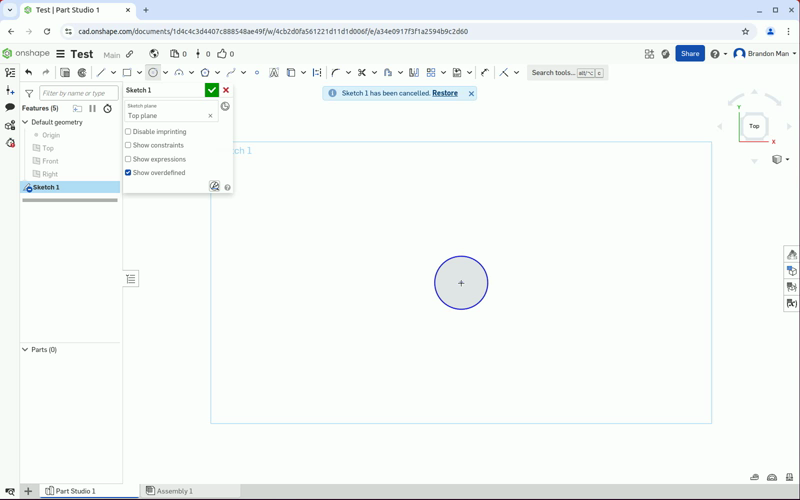
click(461, 282)
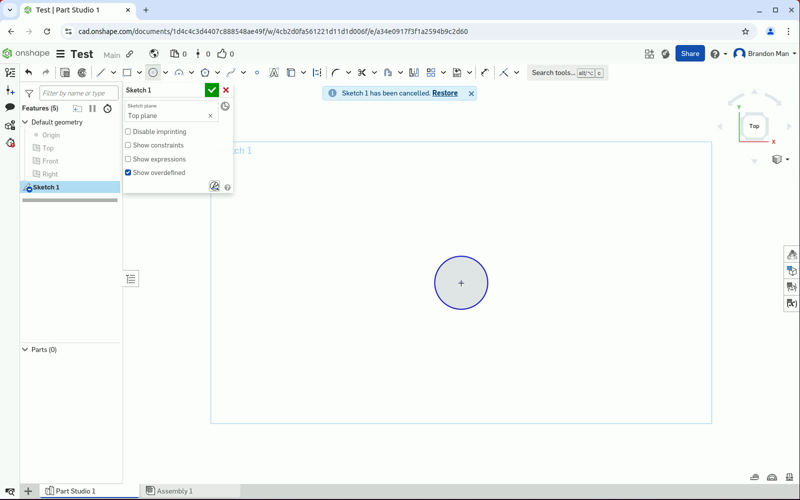
key_up(shift)
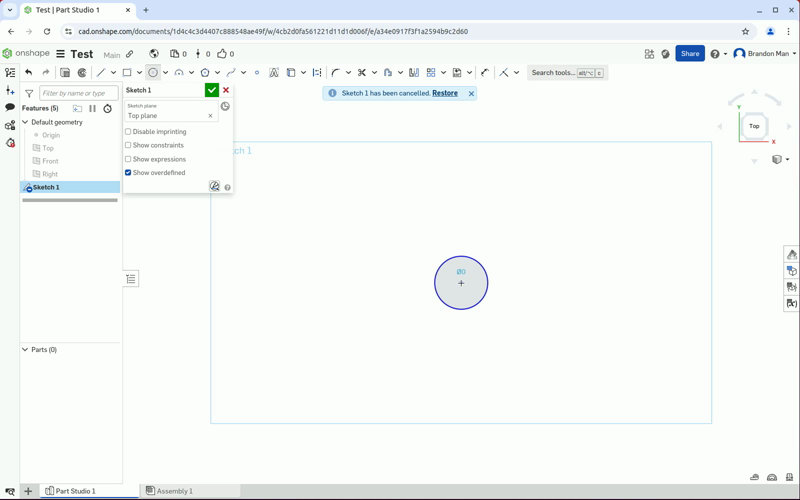
mouse_move(486, 282)
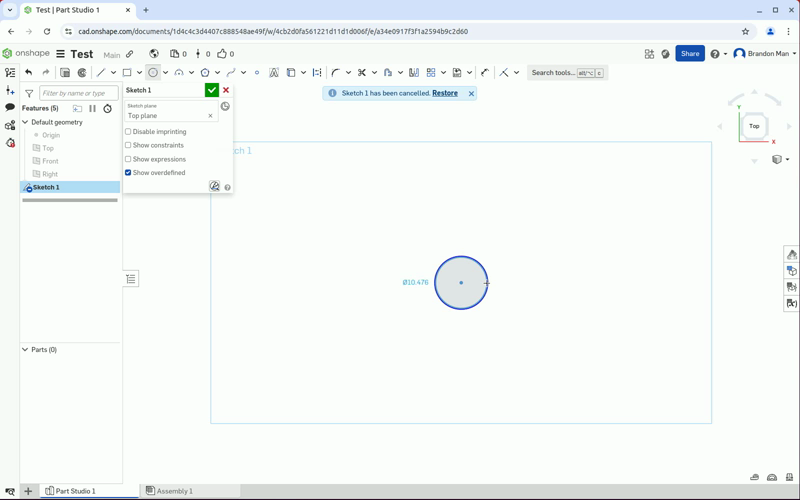
scroll(6)
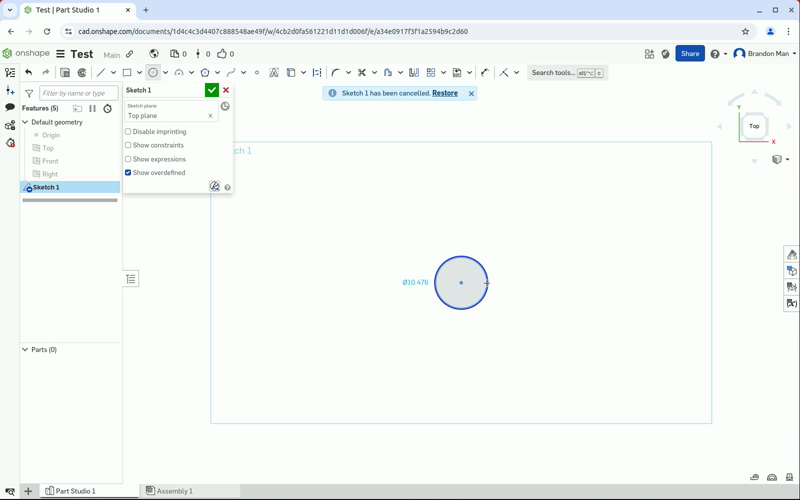
scroll(6)
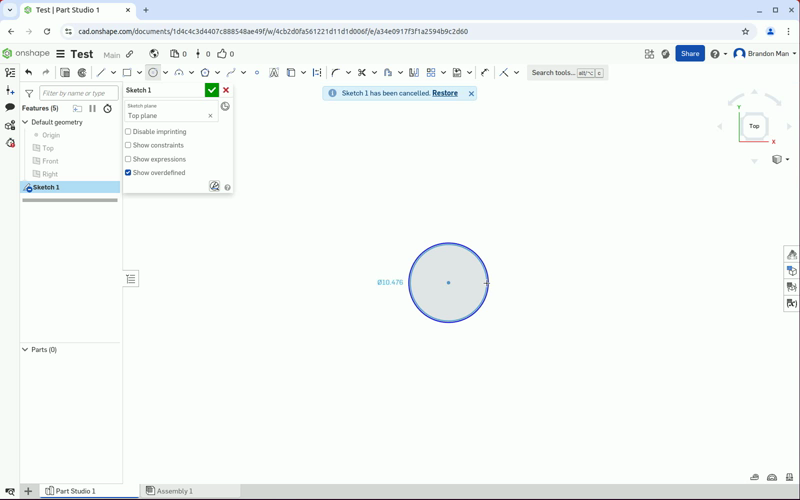
scroll(6)
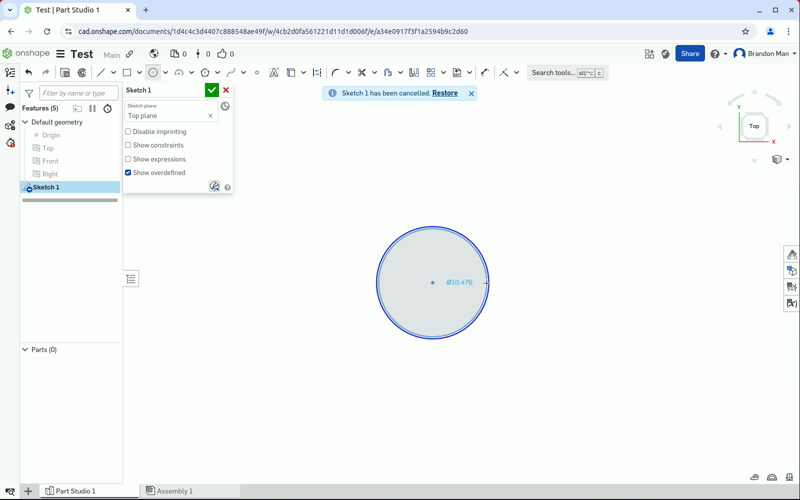
scroll(6)
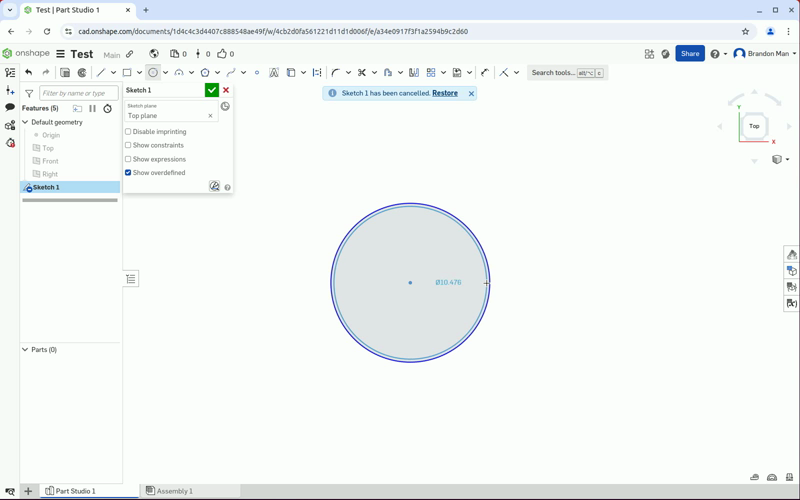
scroll(6)
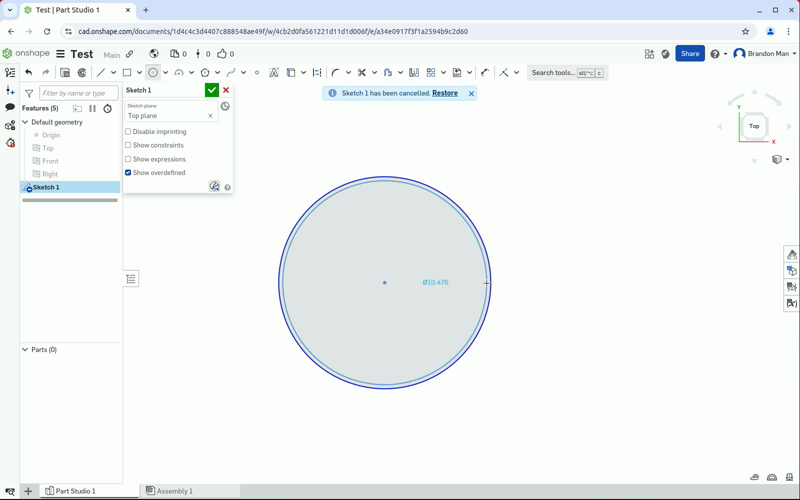
scroll(6)
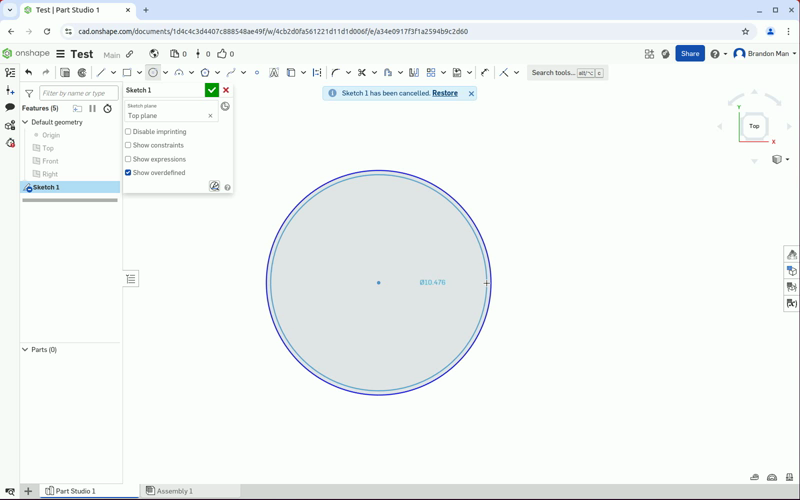
scroll(6)
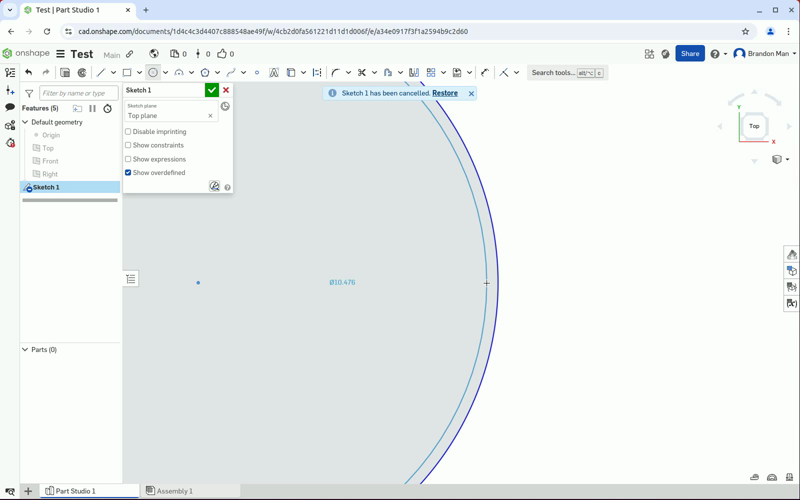
click(486, 282)
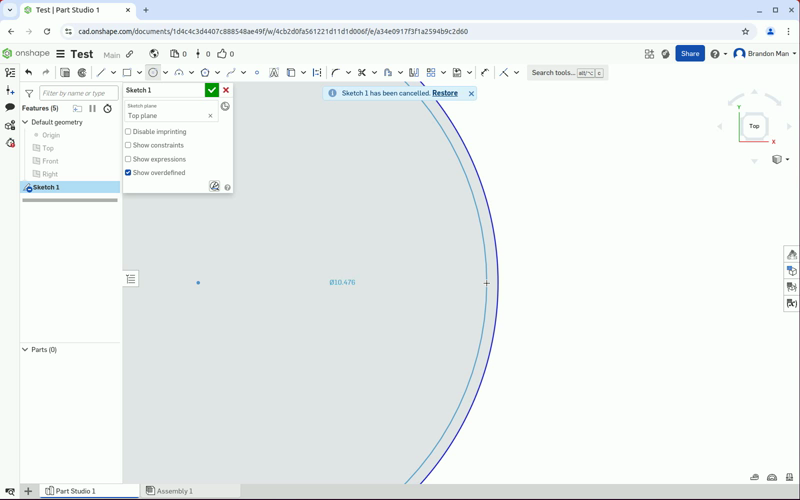
scroll(-6)
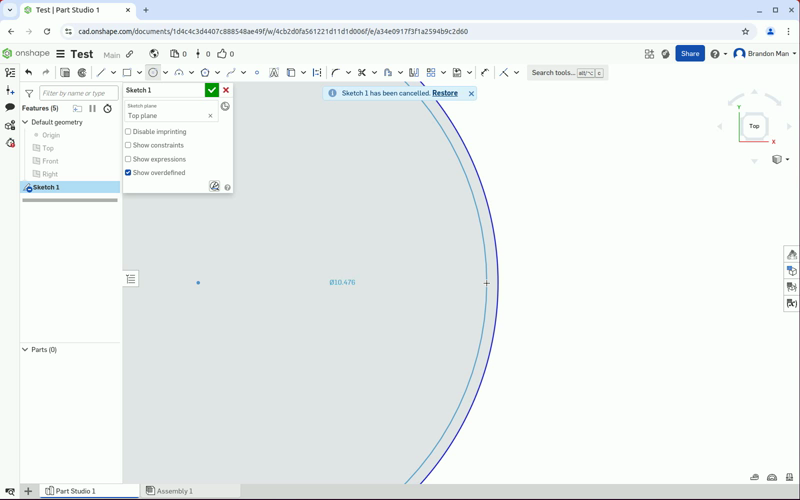
scroll(-6)
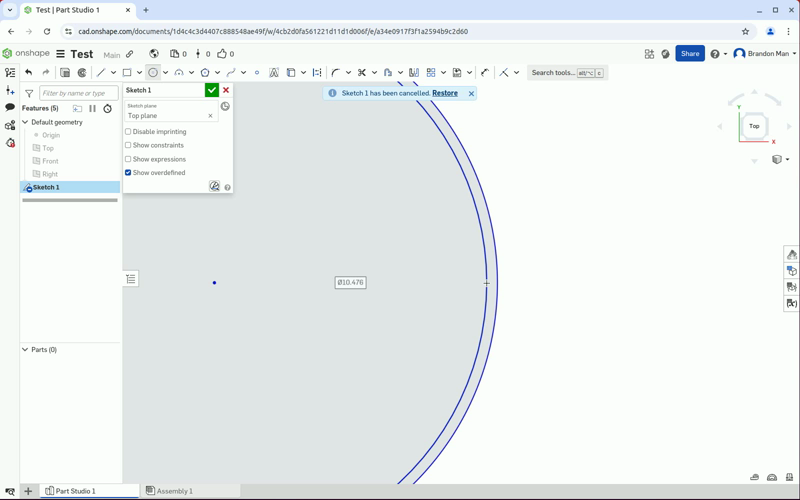
scroll(-6)
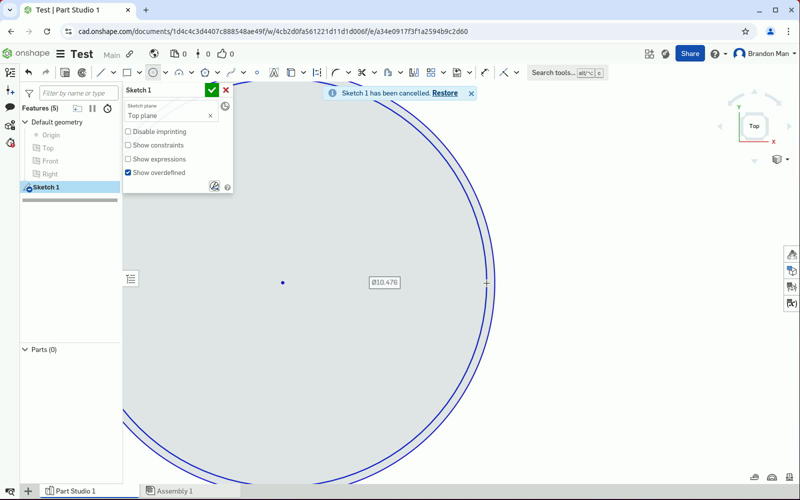
scroll(-6)
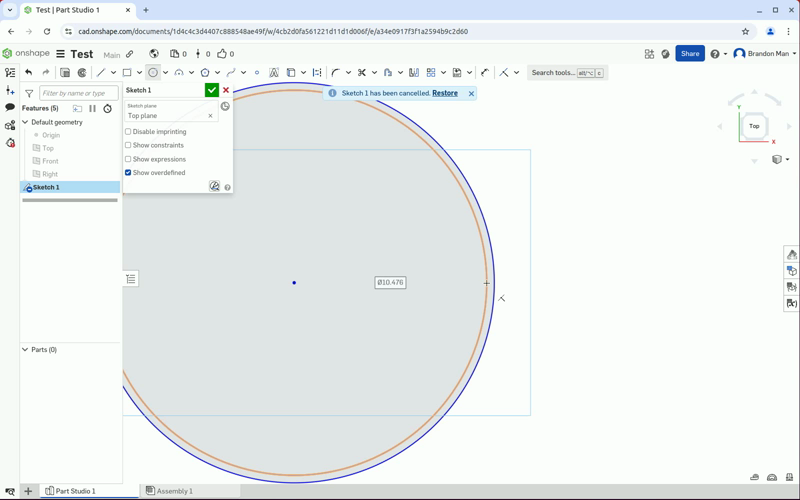
scroll(-6)
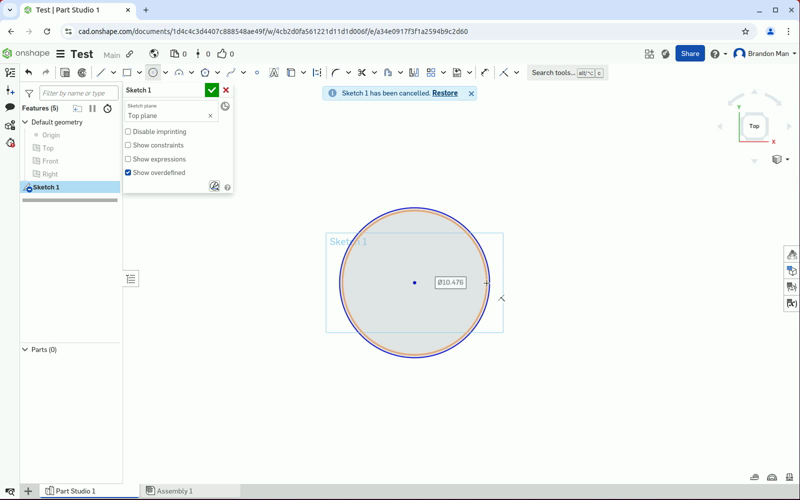
scroll(-6)
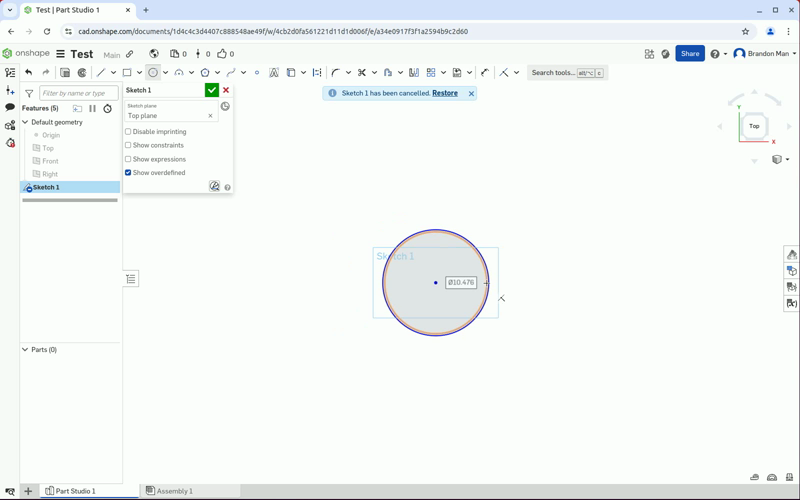
scroll(-6)
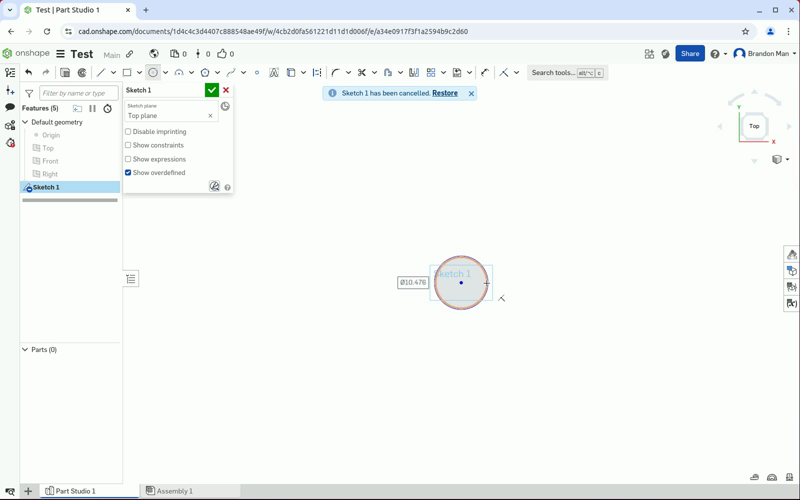
key(esc)
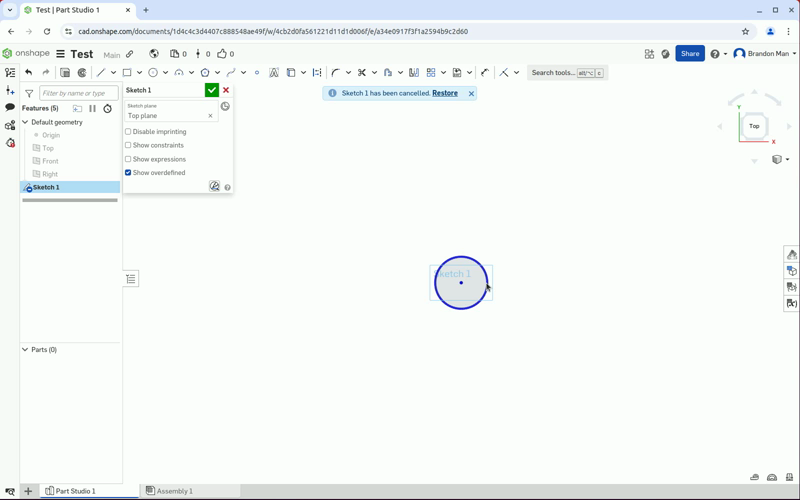
mouse_move(435, 280)
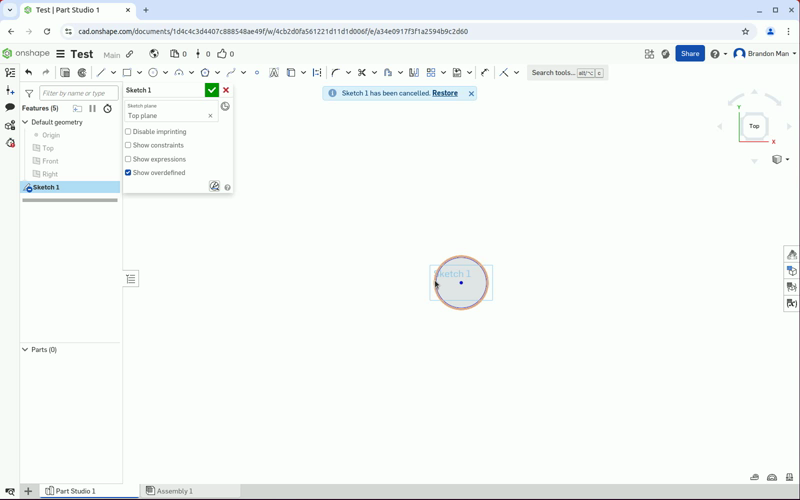
scroll(6)
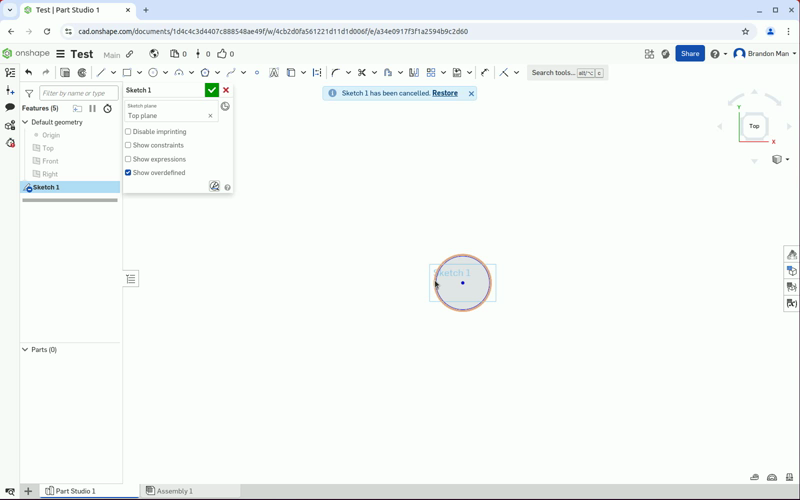
scroll(6)
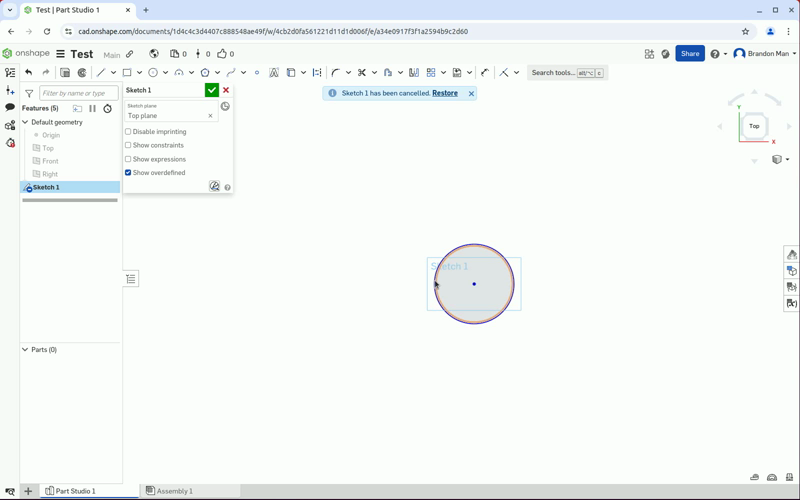
scroll(6)
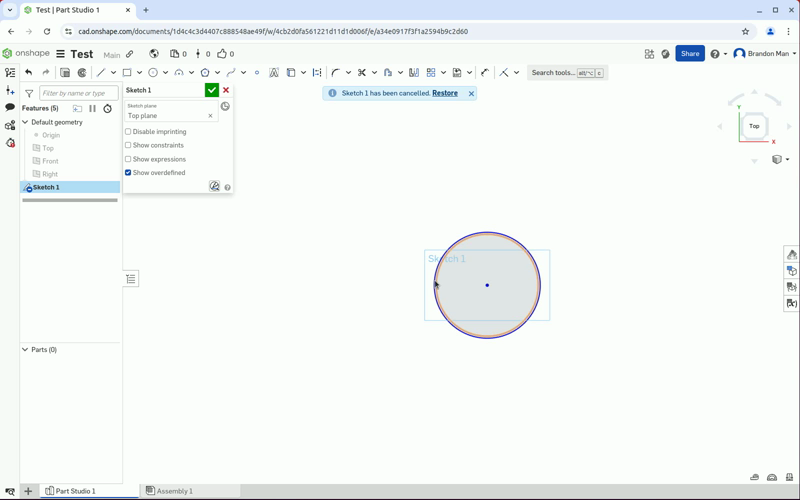
scroll(6)
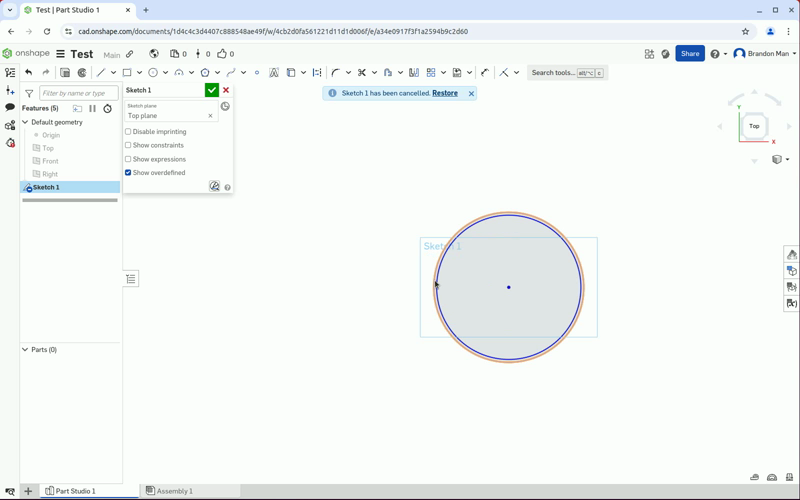
scroll(6)
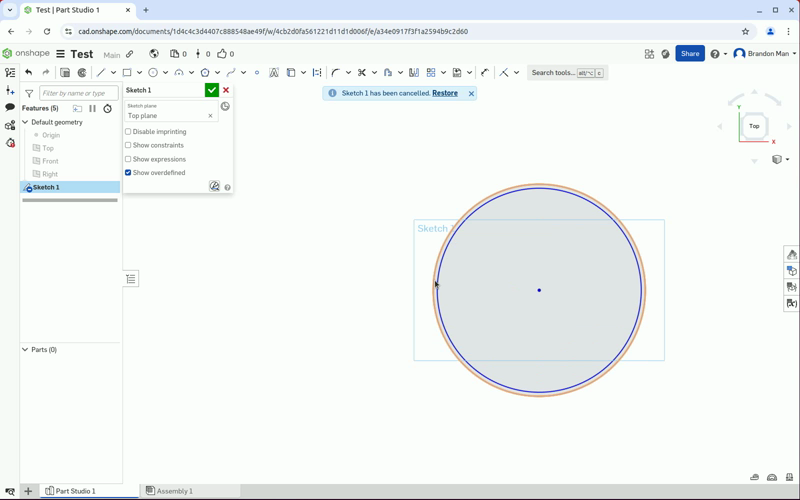
scroll(6)
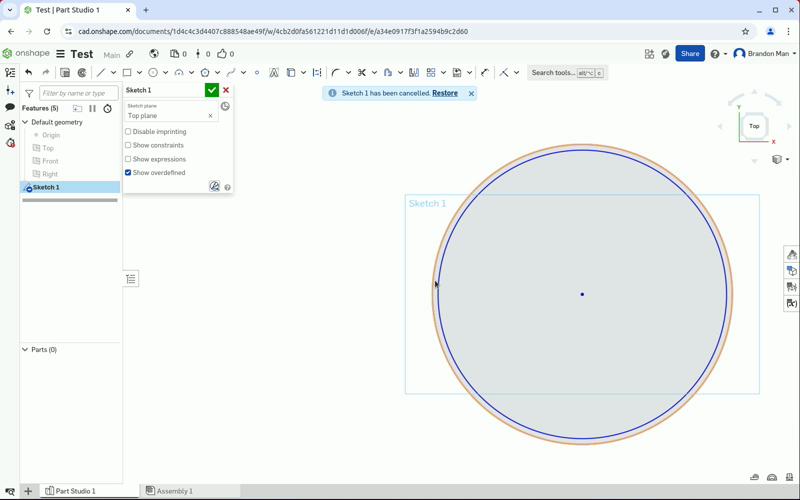
scroll(6)
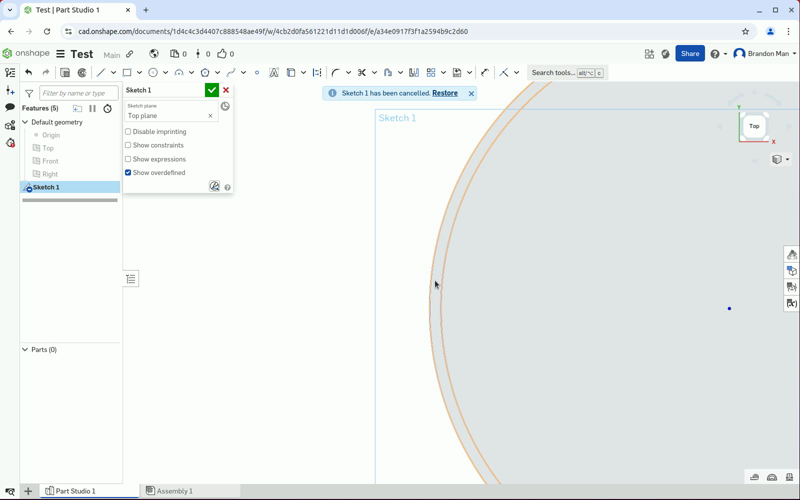
click(435, 280)
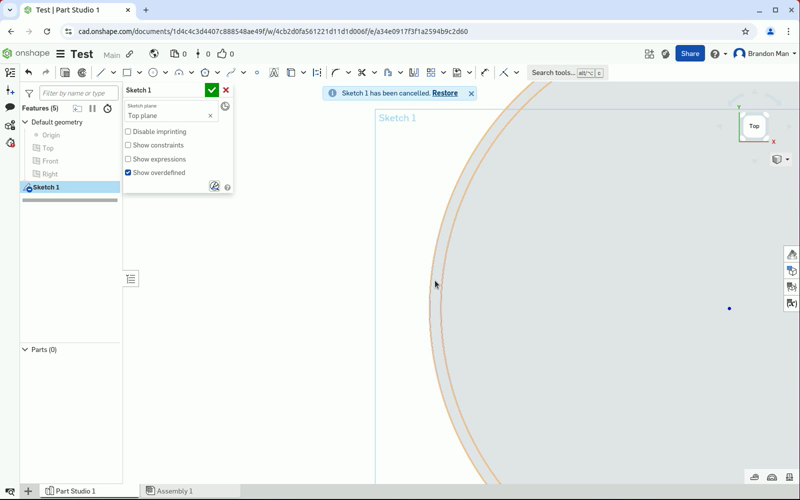
scroll(-6)
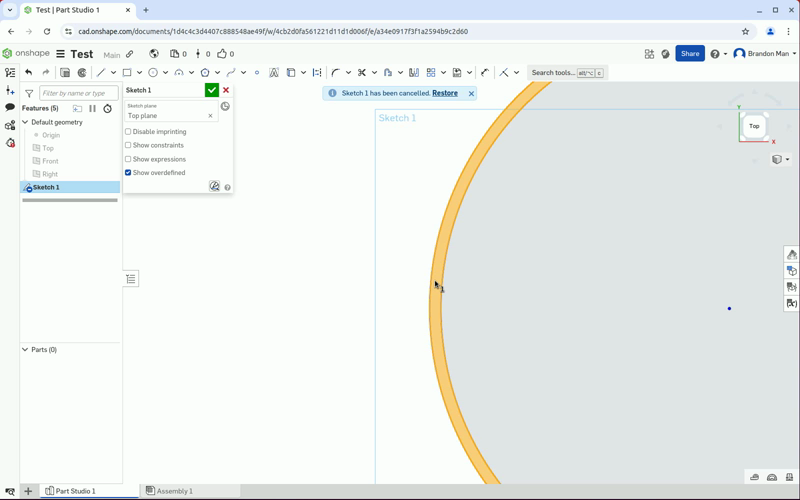
scroll(-6)
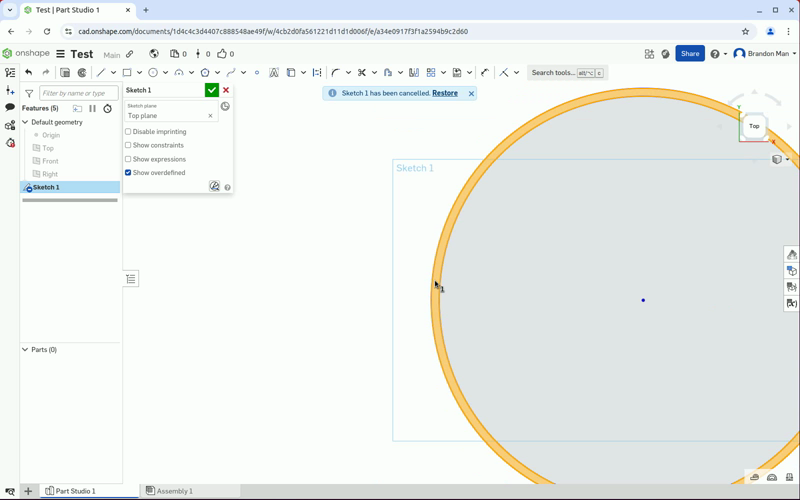
scroll(-6)
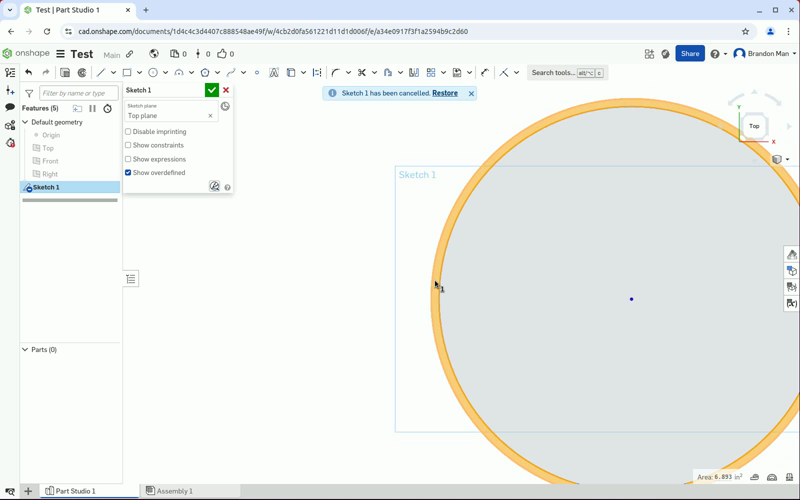
scroll(-6)
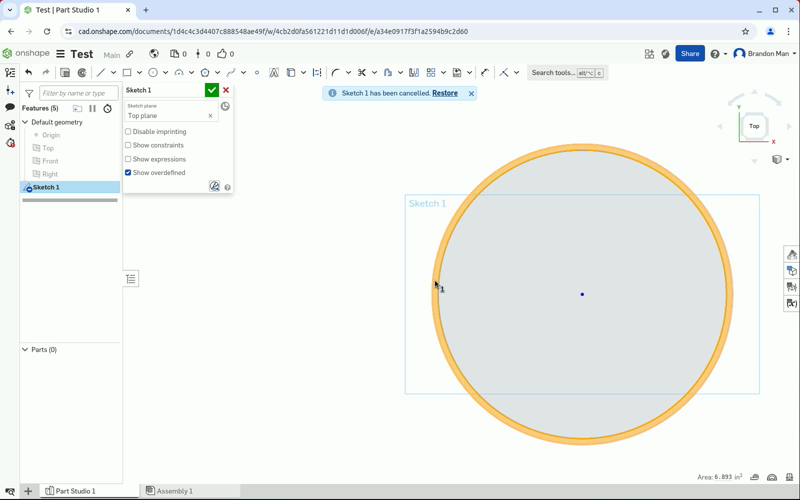
scroll(-6)
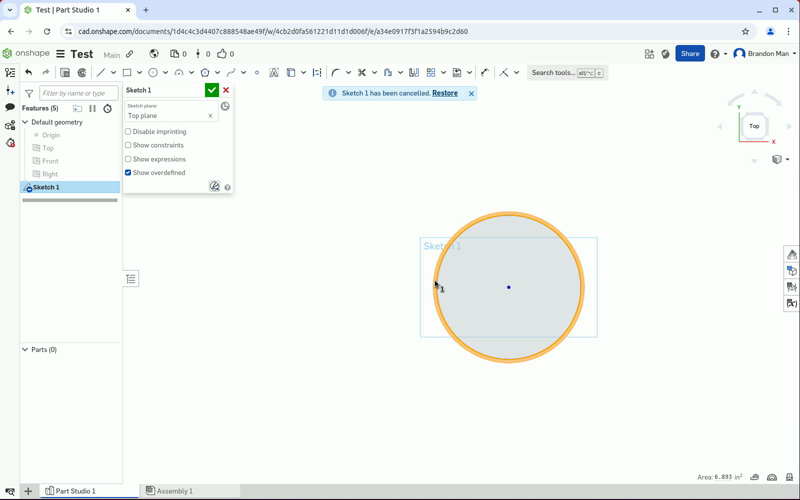
scroll(-6)
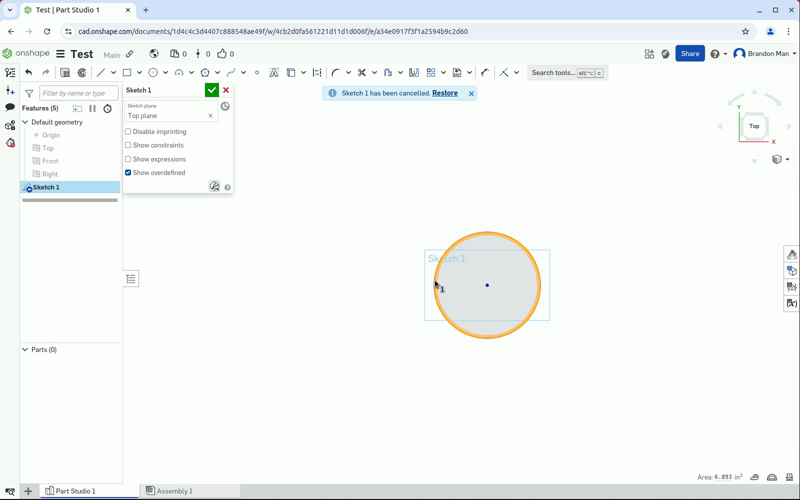
scroll(-6)
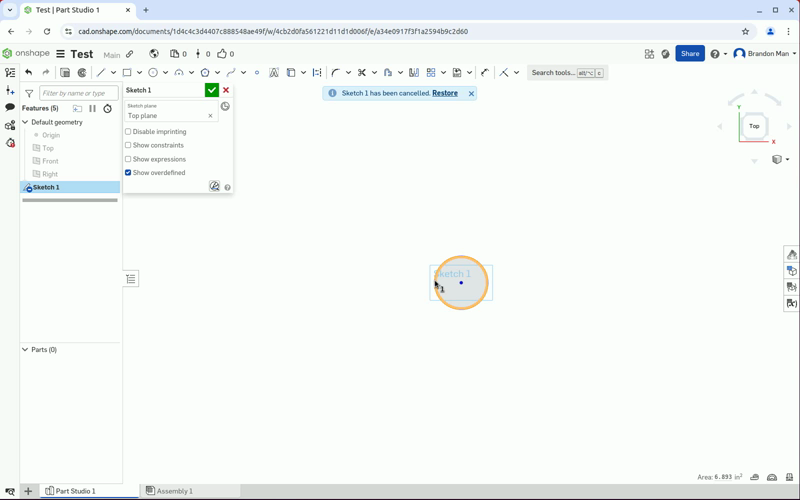
mouse_move(73, 352)
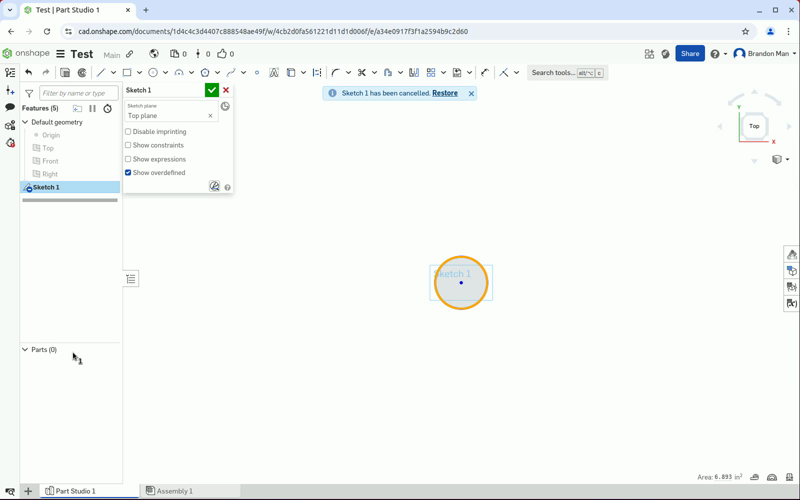
key(shift+y)
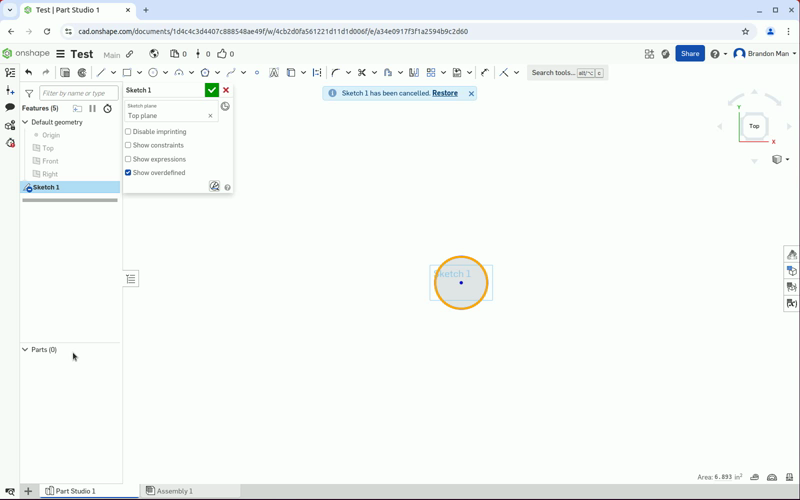
key(shift+e)
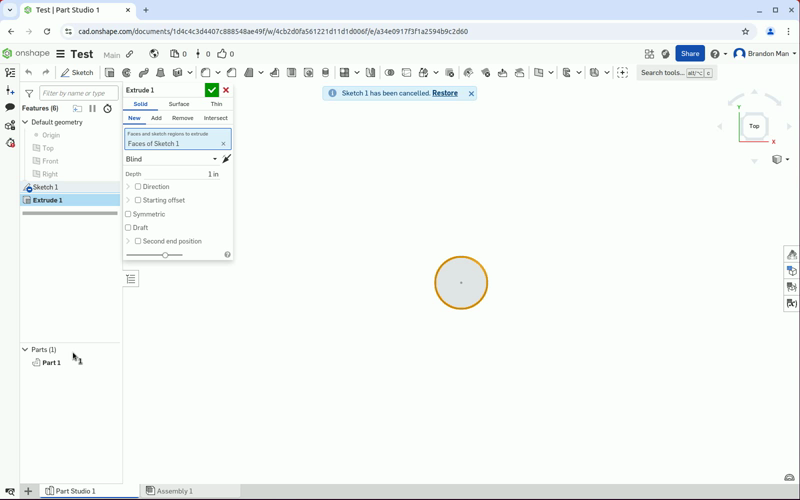
mouse_move(143, 106)
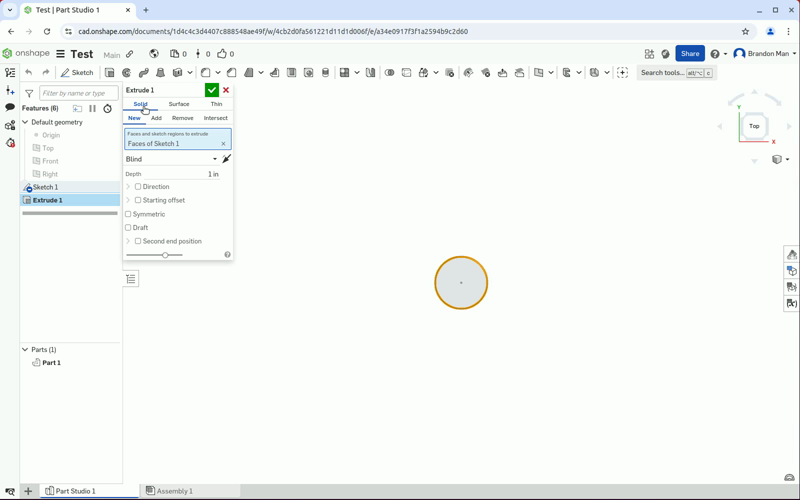
click(143, 106)
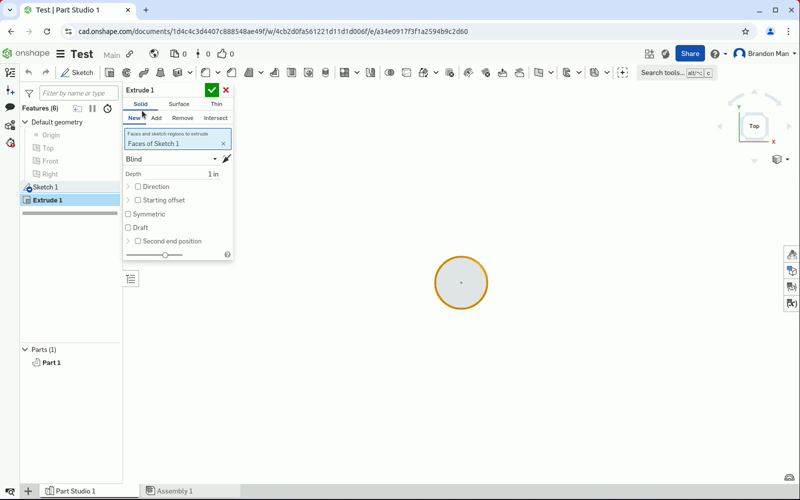
mouse_move(137, 120)
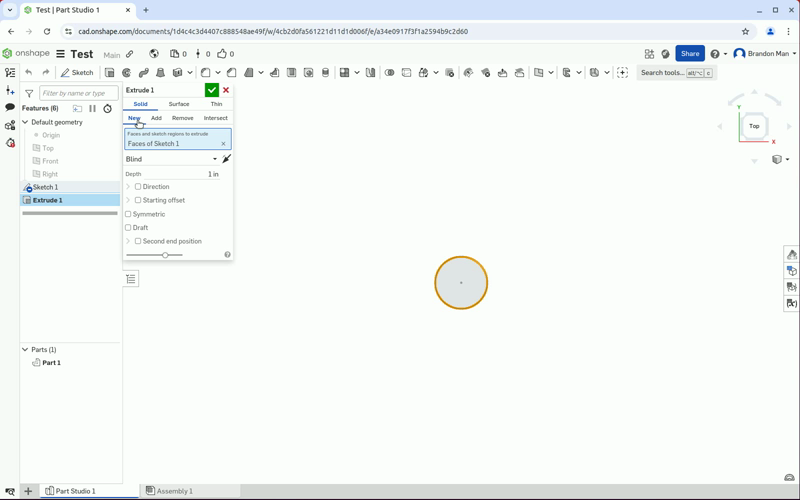
click(137, 120)
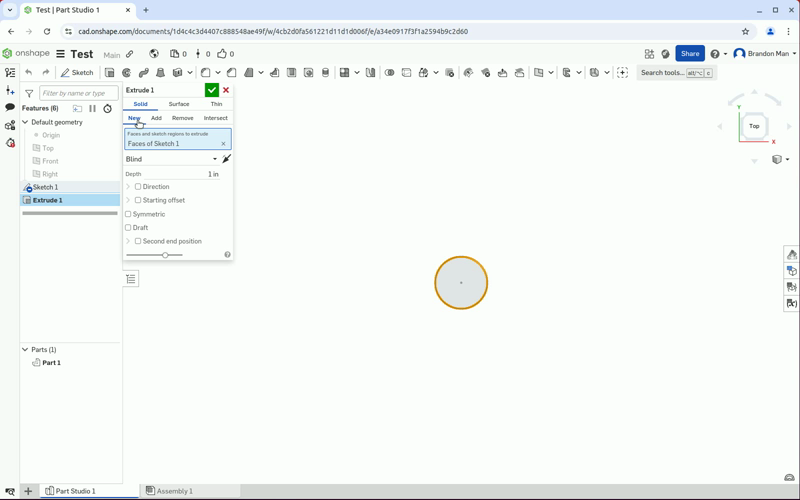
key(tab, 4)
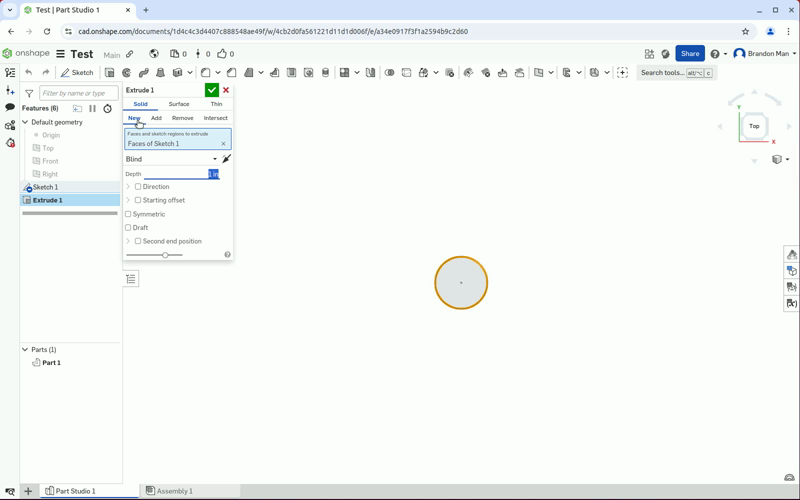
text(23.108)
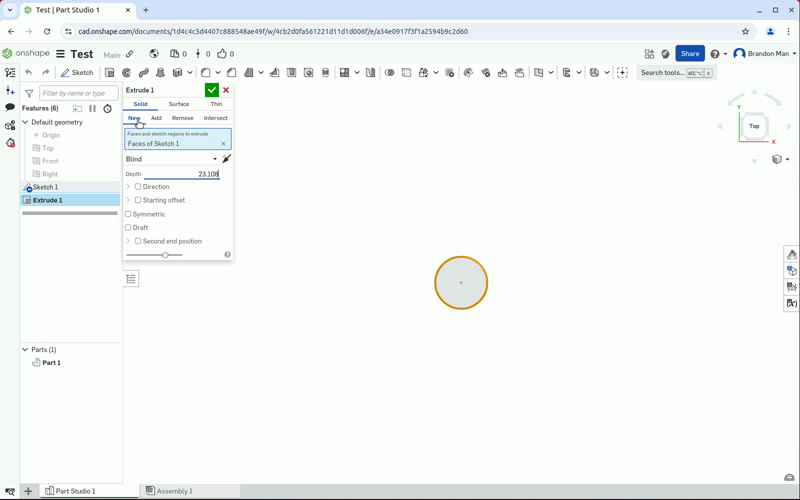
key(enter)
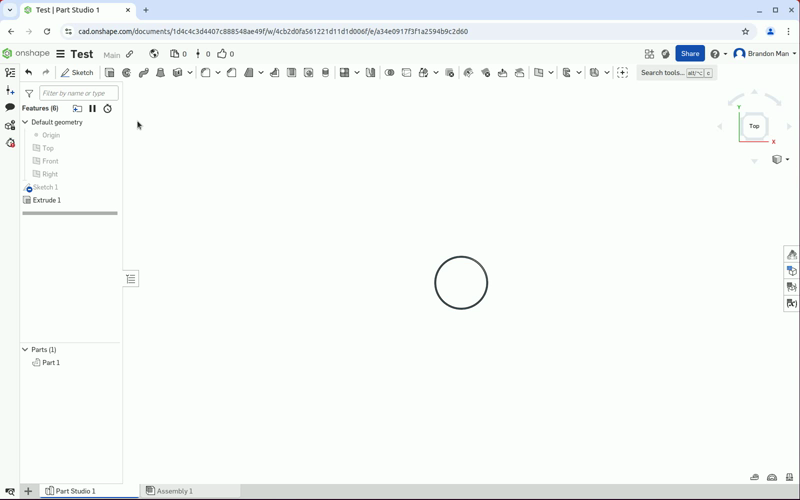
key(shift+h)
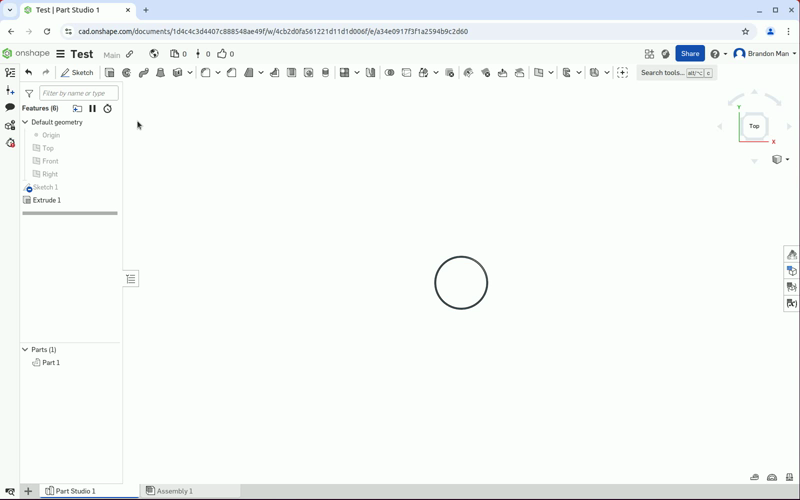
key(shift+h)
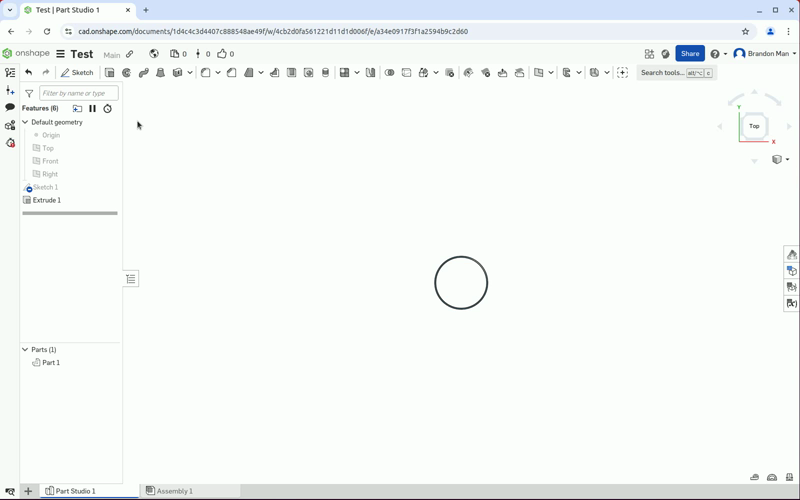
mouse_move(73, 189)
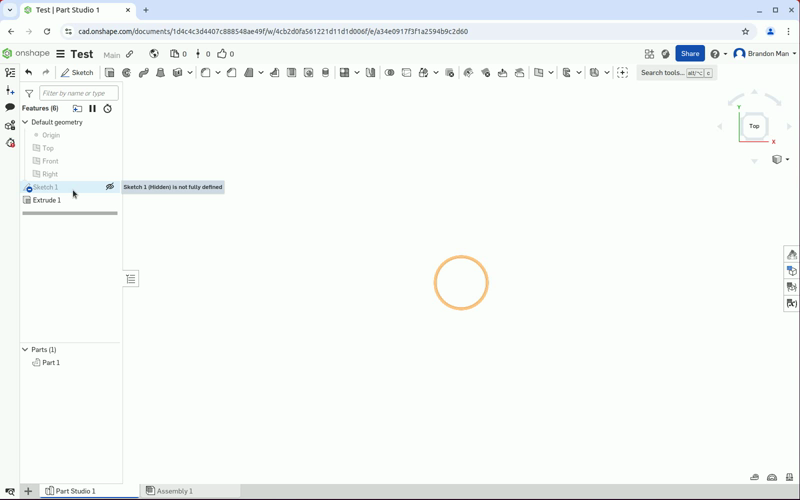
click(73, 189)
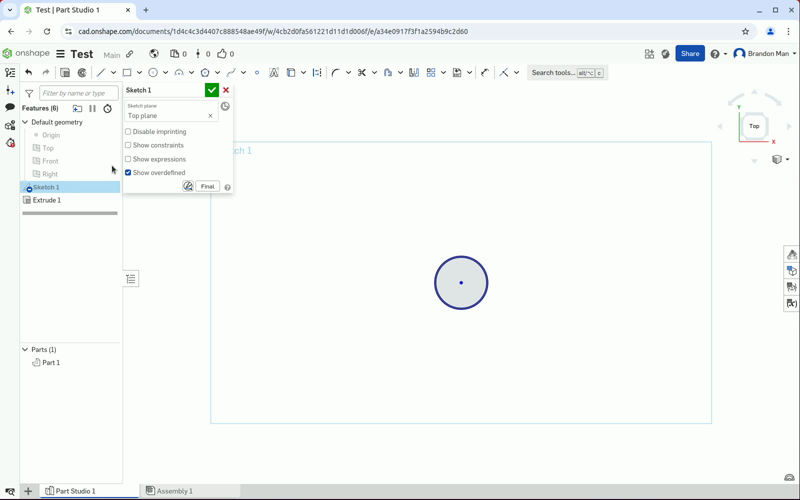
mouse_move(229, 92)
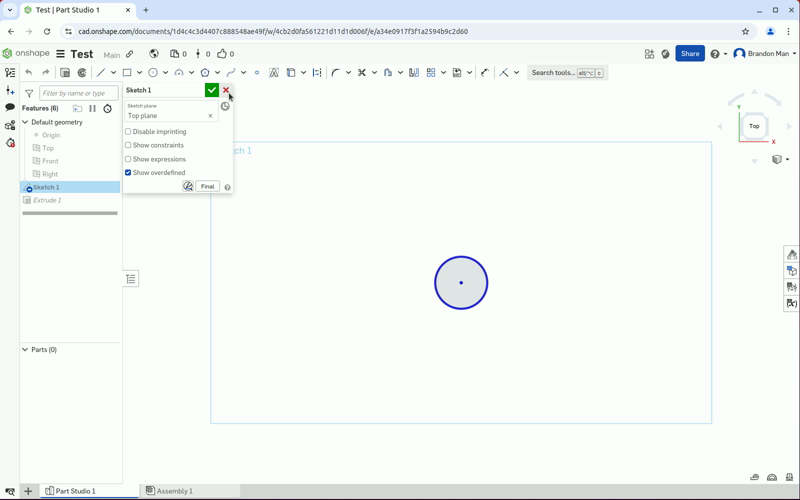
click(229, 92)
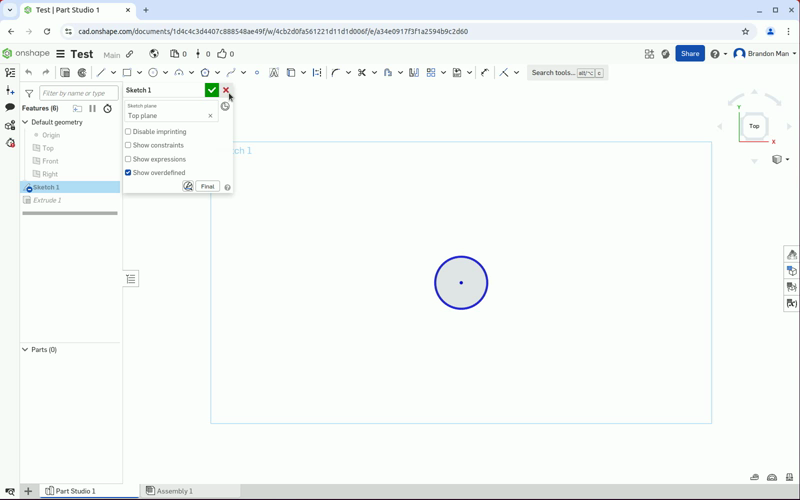
key(shift+s)
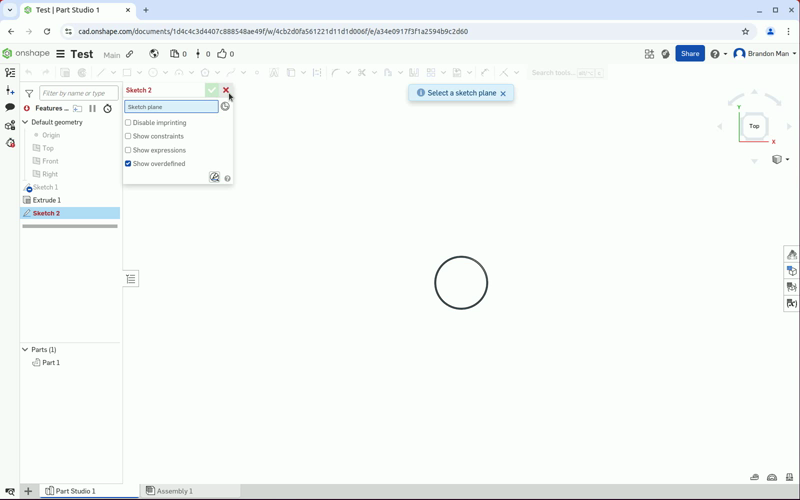
mouse_move(73, 150)
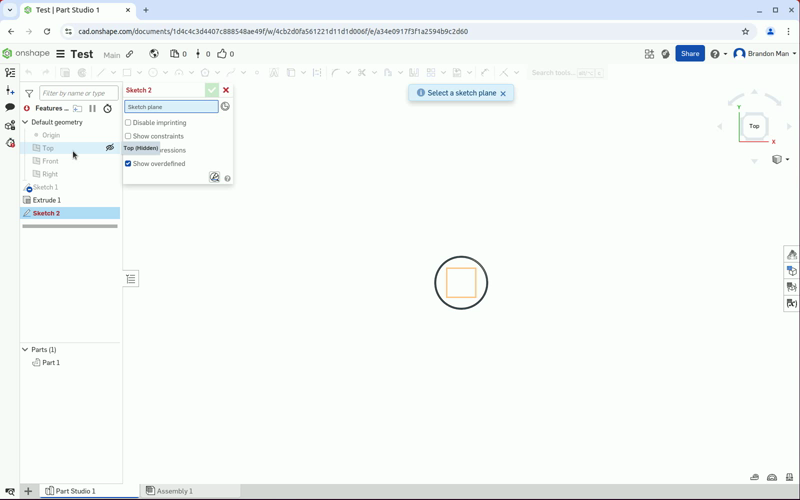
click(73, 150)
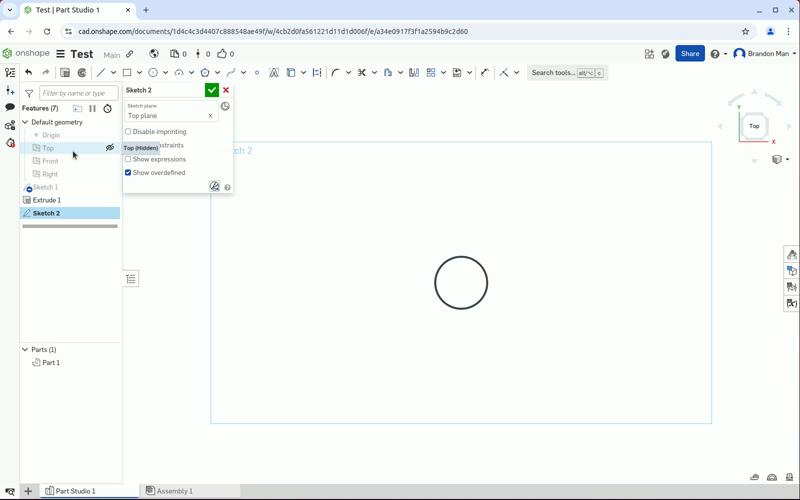
mouse_move(73, 352)
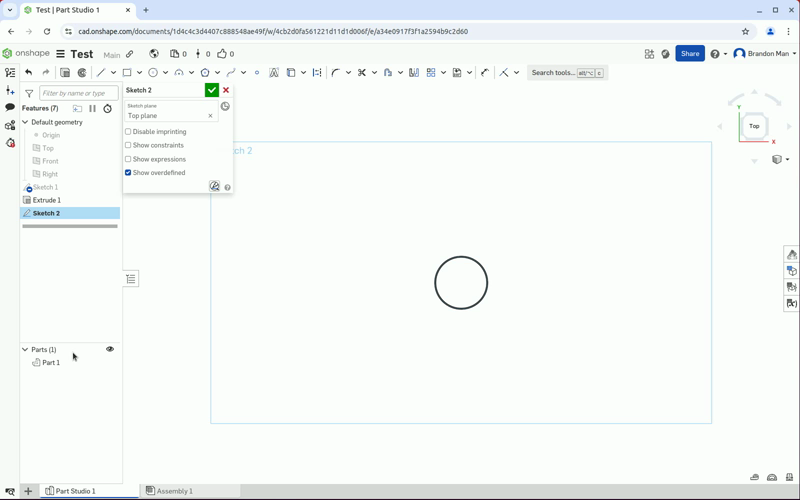
key(y)
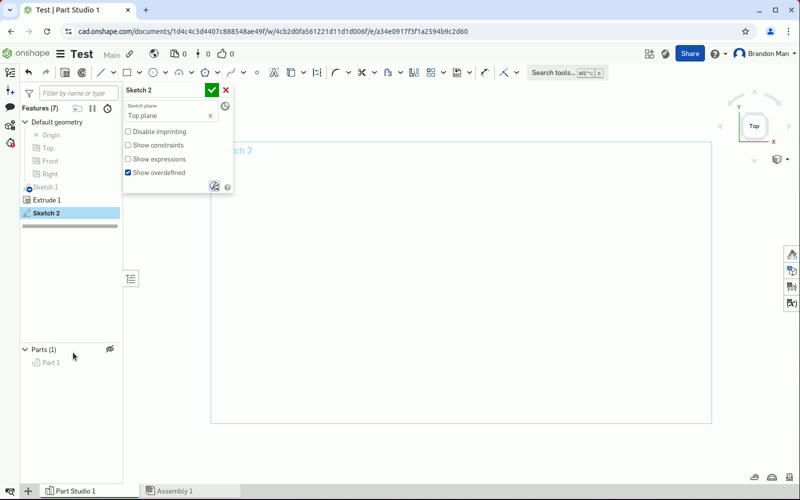
key(c)
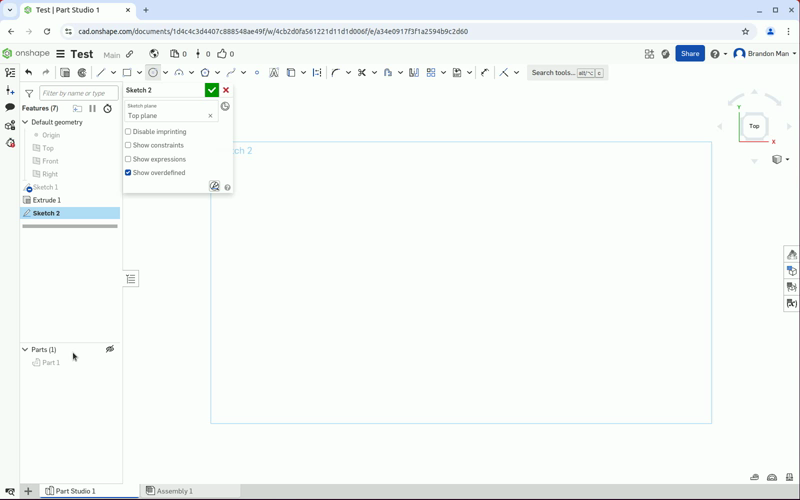
key_down(shift)
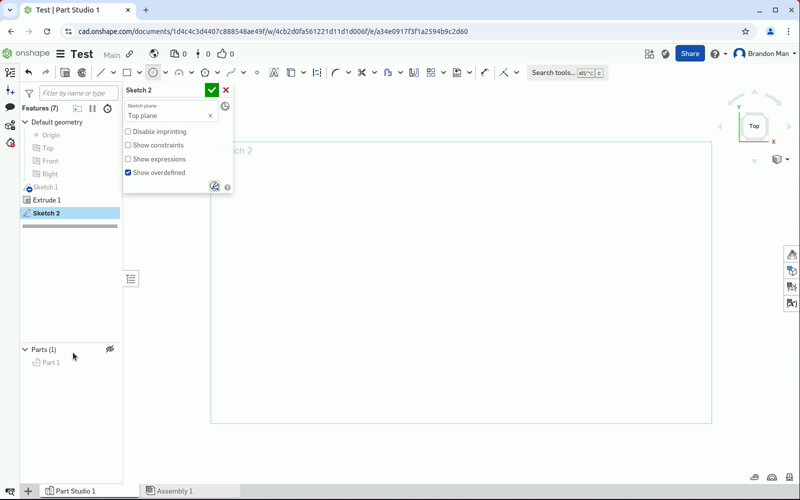
mouse_move(461, 282)
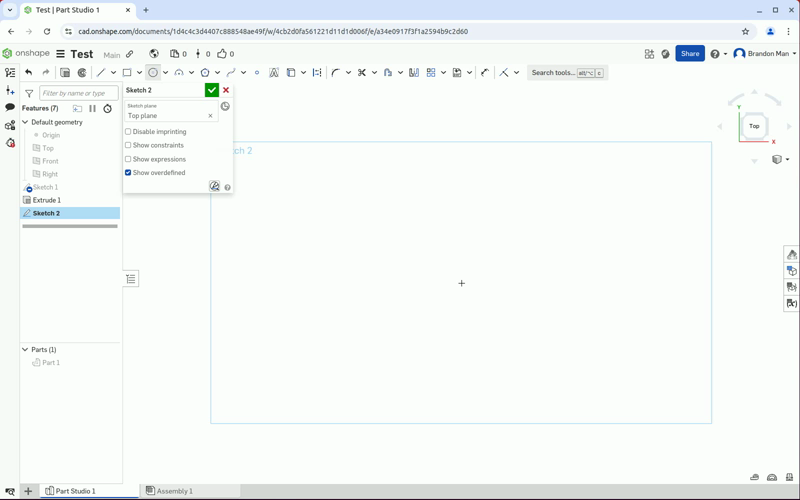
click(461, 282)
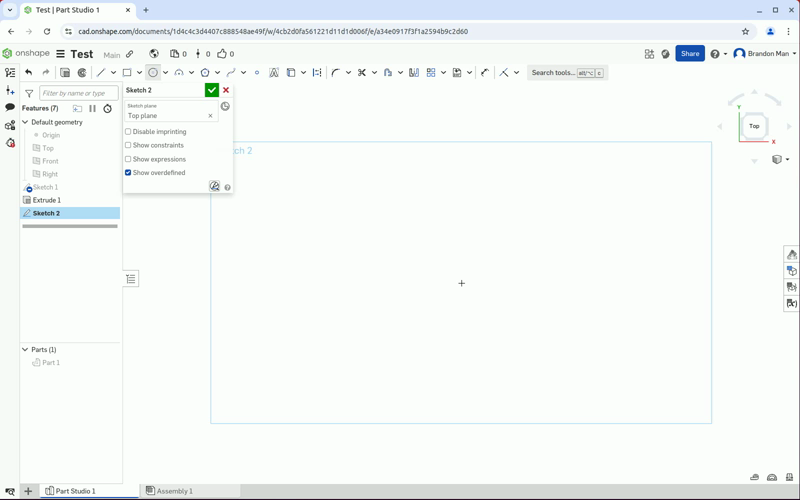
key_up(shift)
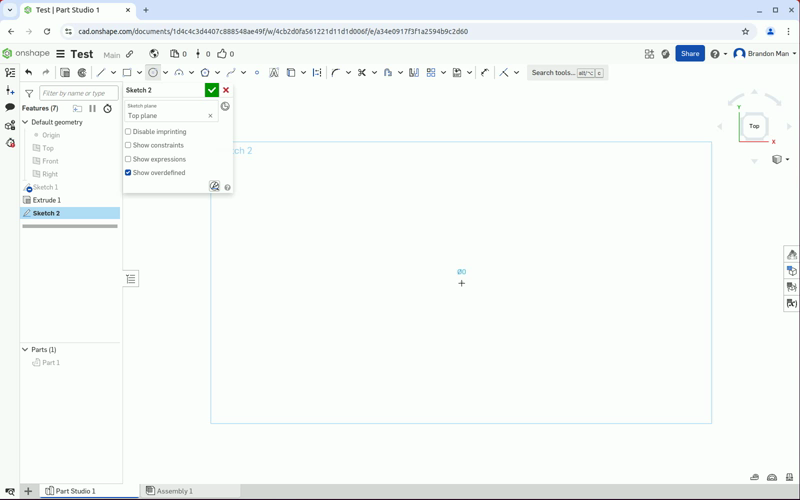
mouse_move(487, 282)
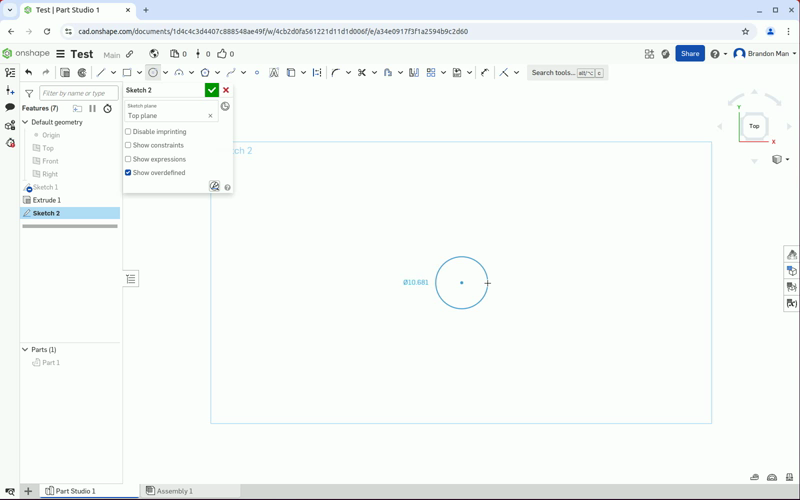
click(487, 282)
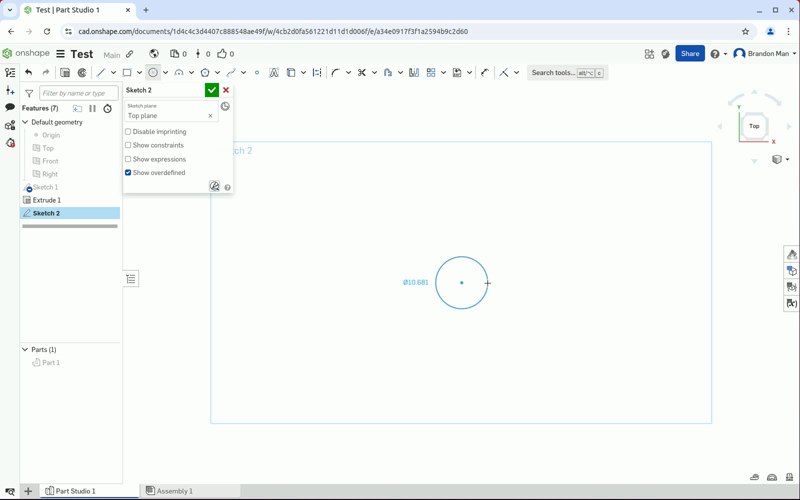
key(esc)
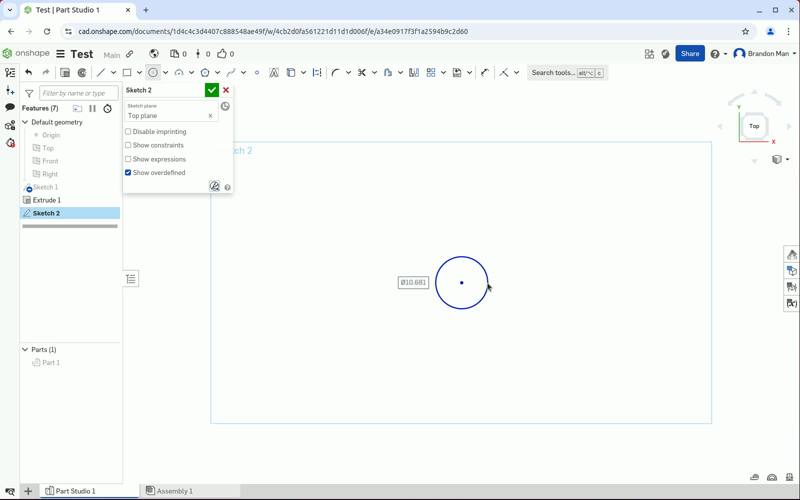
mouse_move(477, 270)
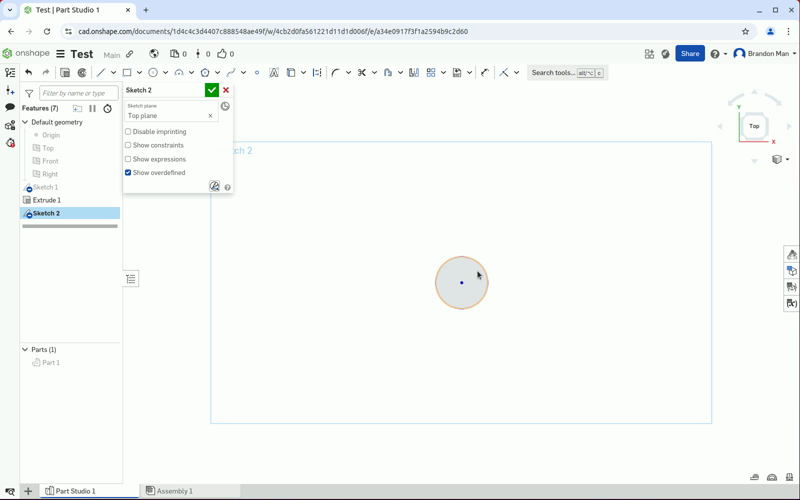
click(477, 270)
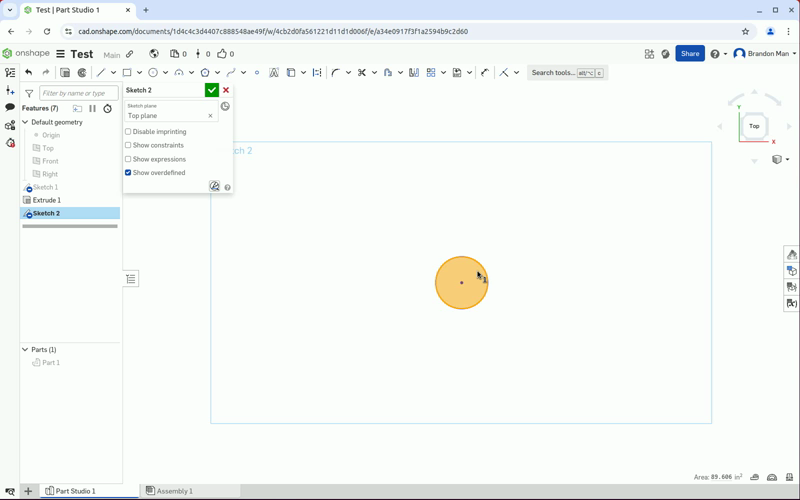
mouse_move(73, 352)
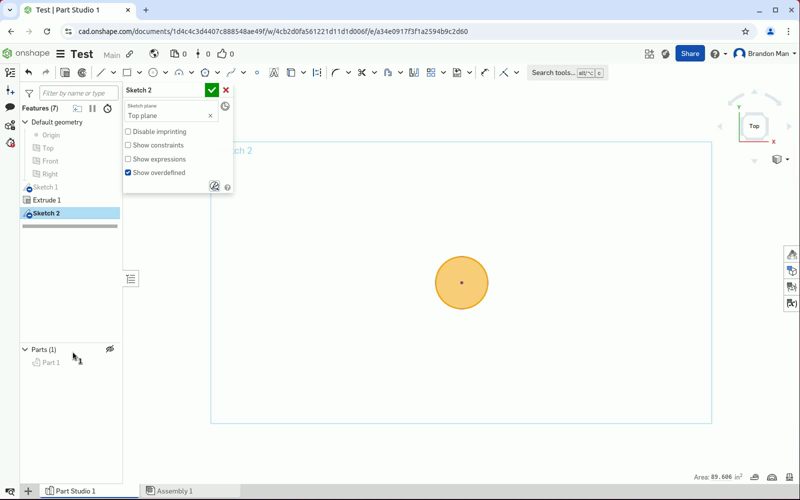
key(shift+y)
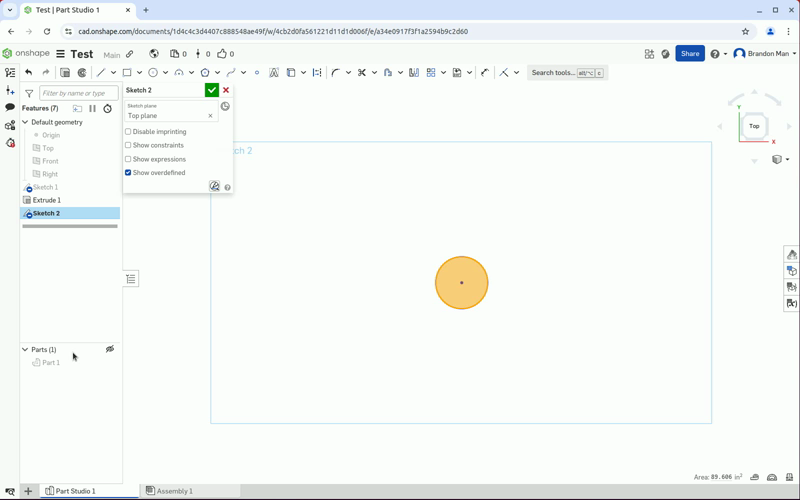
key(shift+e)
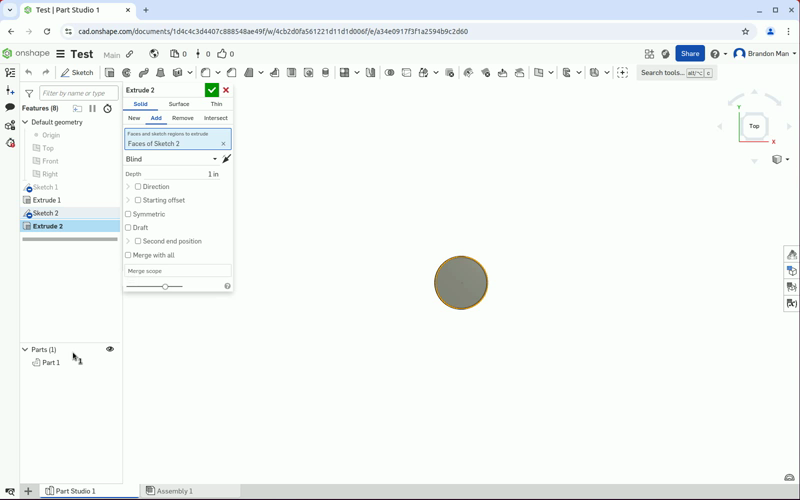
mouse_move(143, 106)
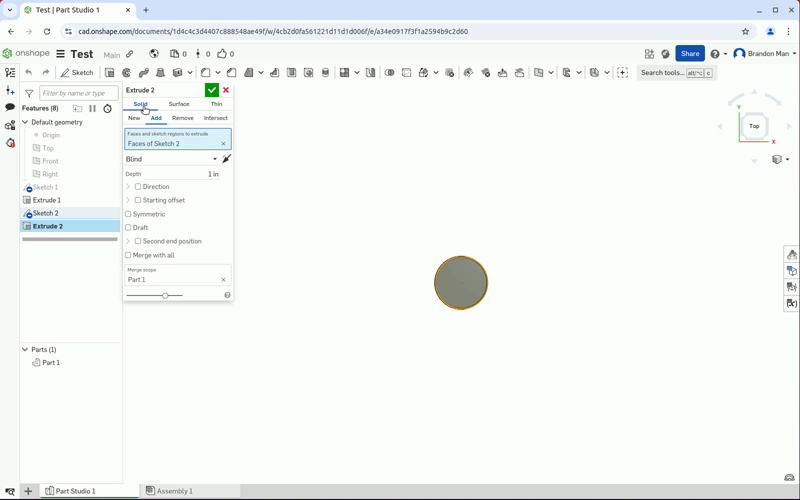
click(143, 106)
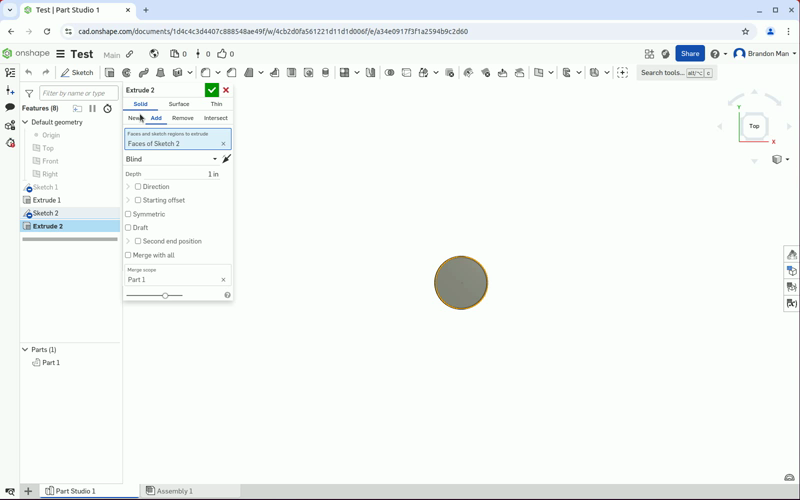
mouse_move(137, 120)
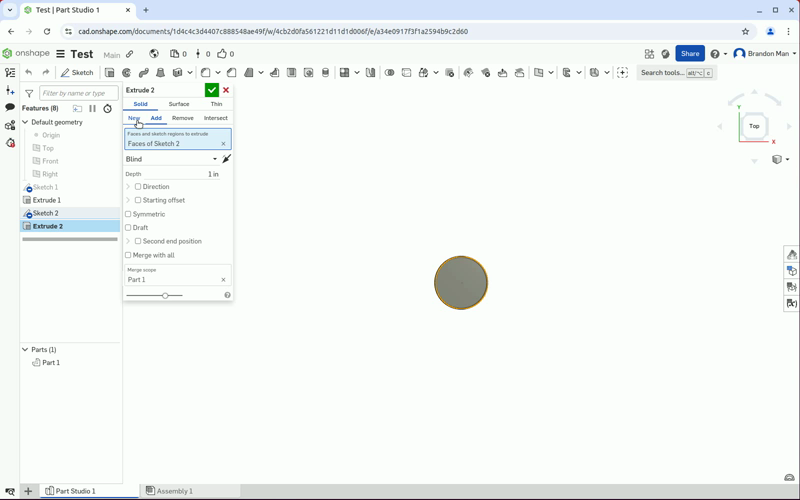
click(137, 120)
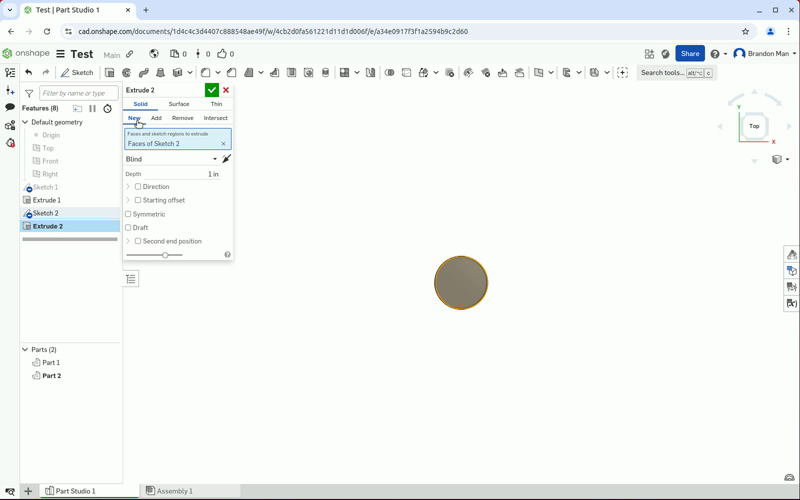
key(tab, 4)
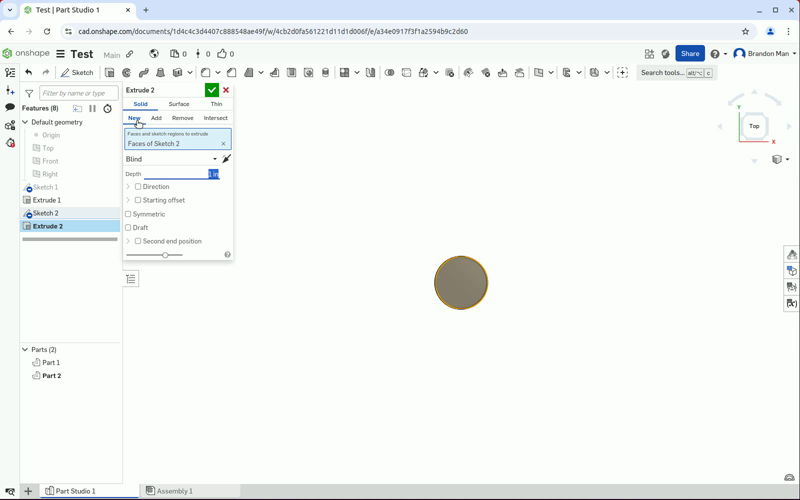
text(3.851)
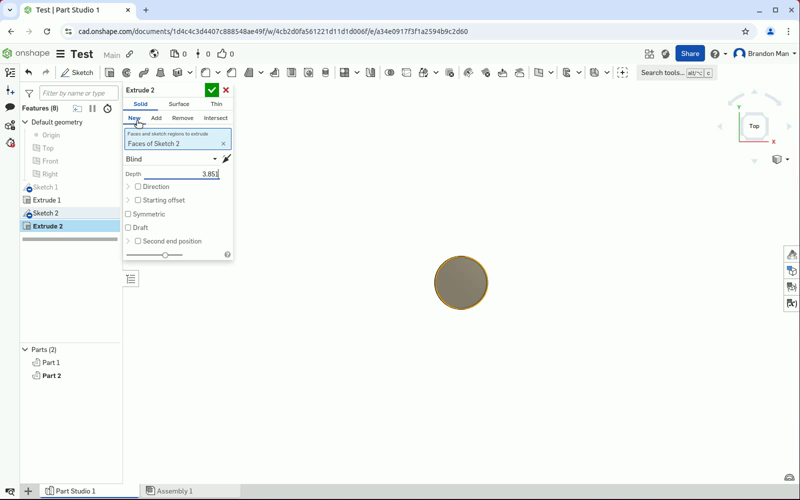
key(enter)
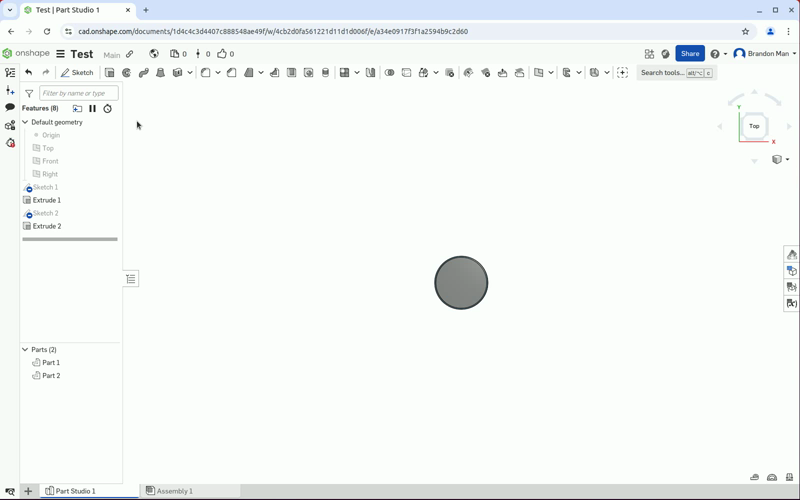
key(shift+h)
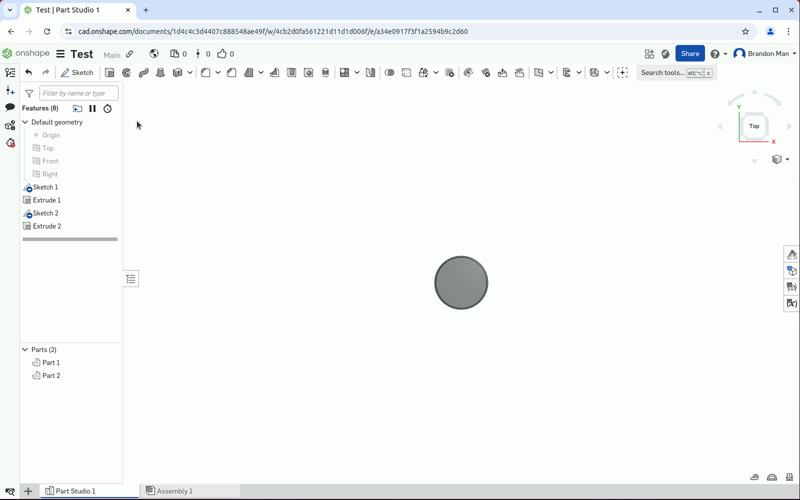
key(shift+h)
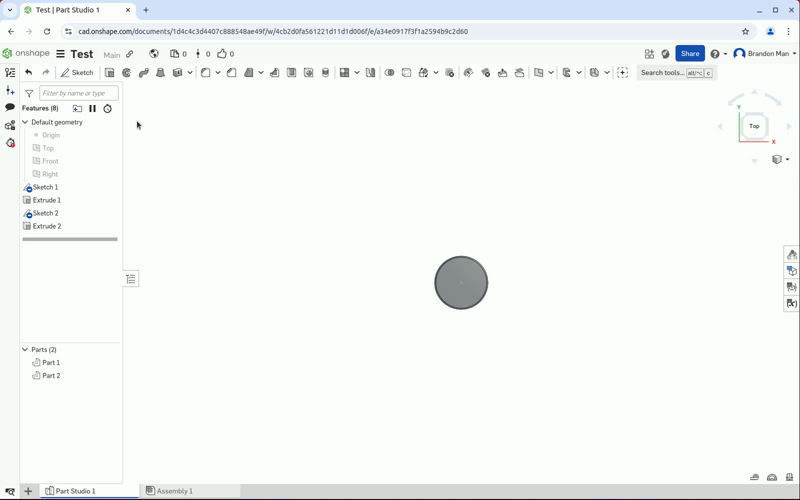
key(shift+7)
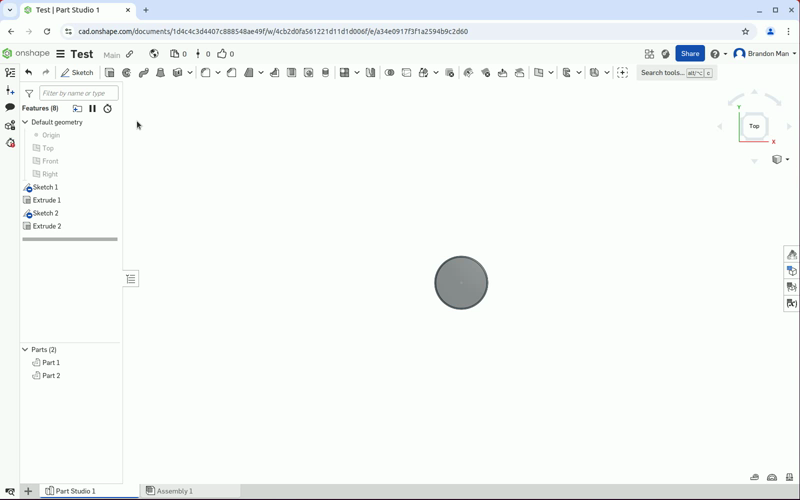
key(up, 3)
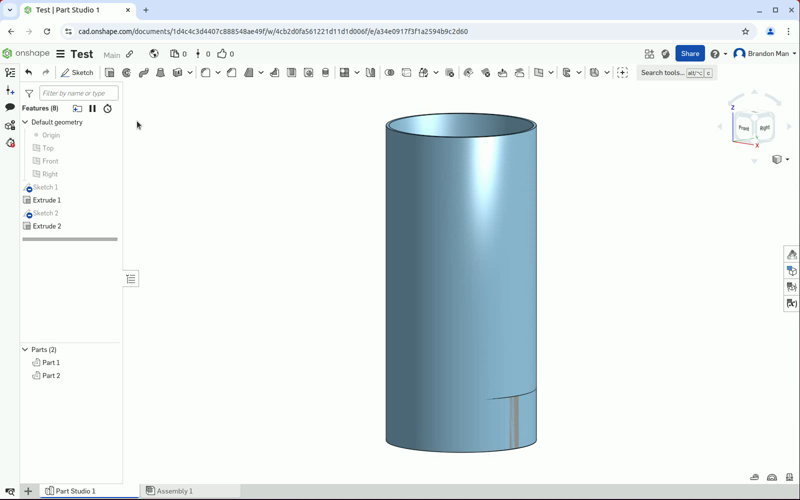
key(left, 3)
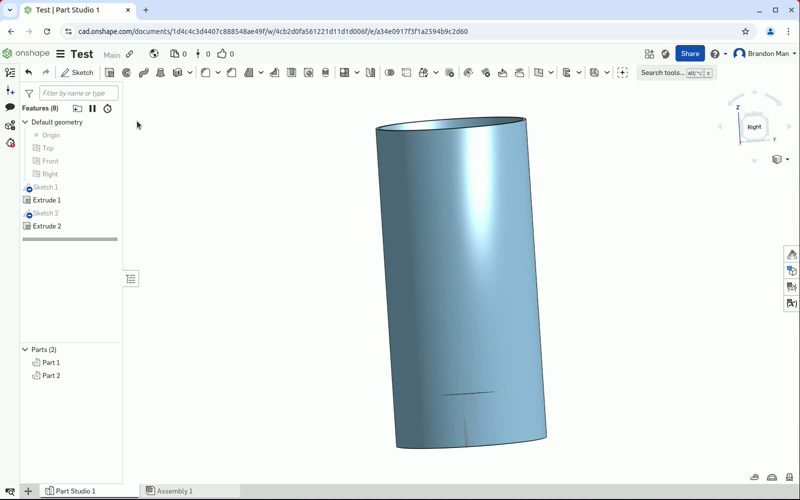
key(right, 3)
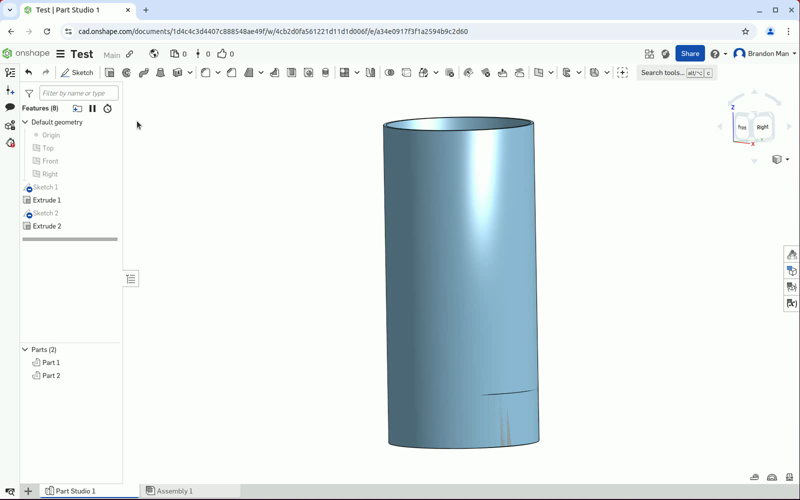
key(down, 3)
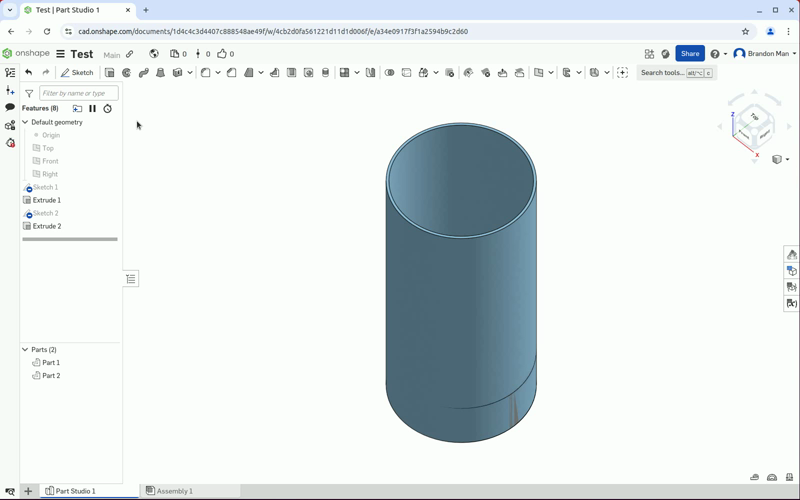
mouse_move(73, 189)
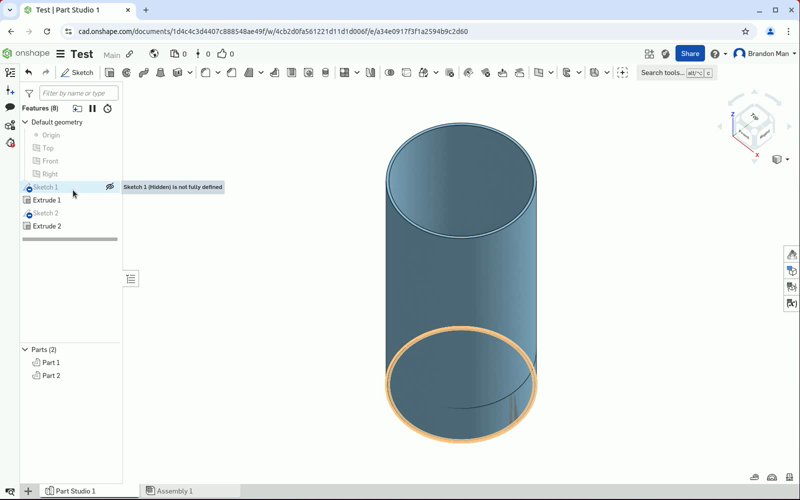
click(73, 189)